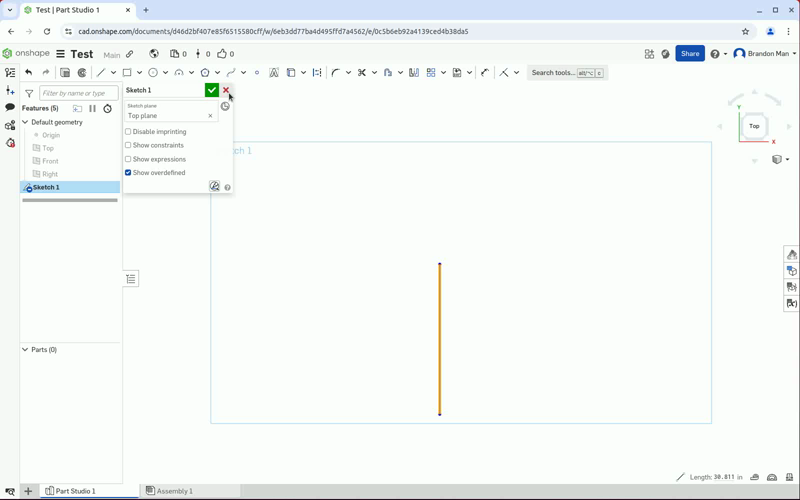
key(shift+h)
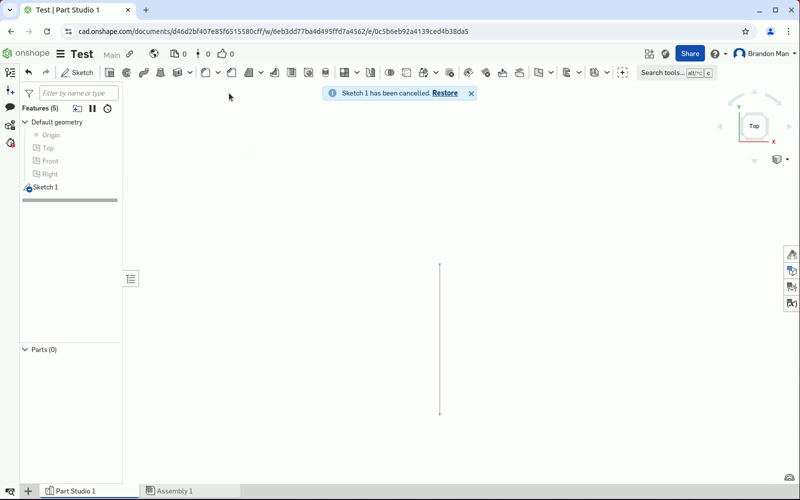
key(shift+s)
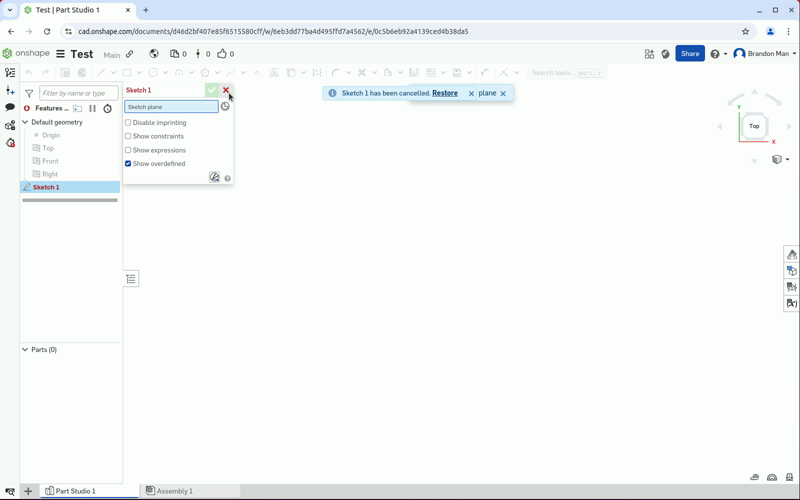
mouse_move(73, 150)
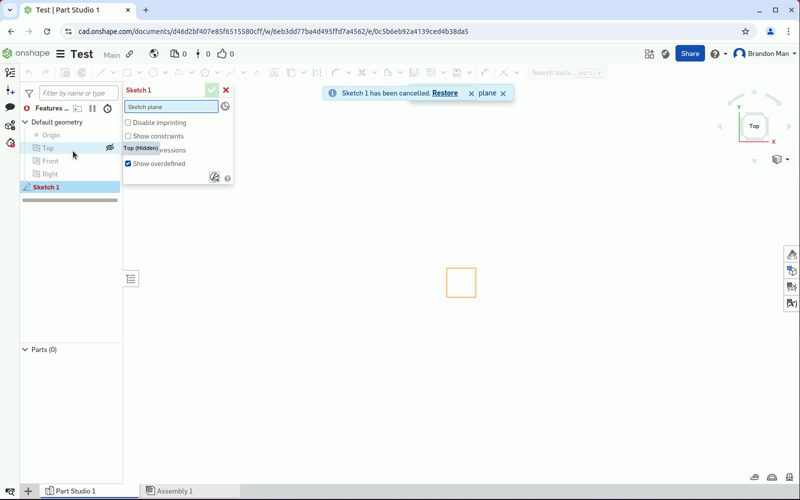
click(73, 150)
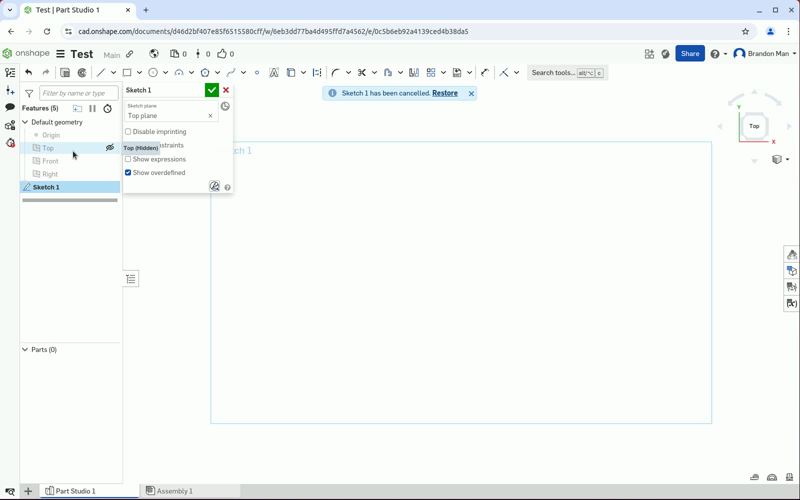
mouse_move(73, 352)
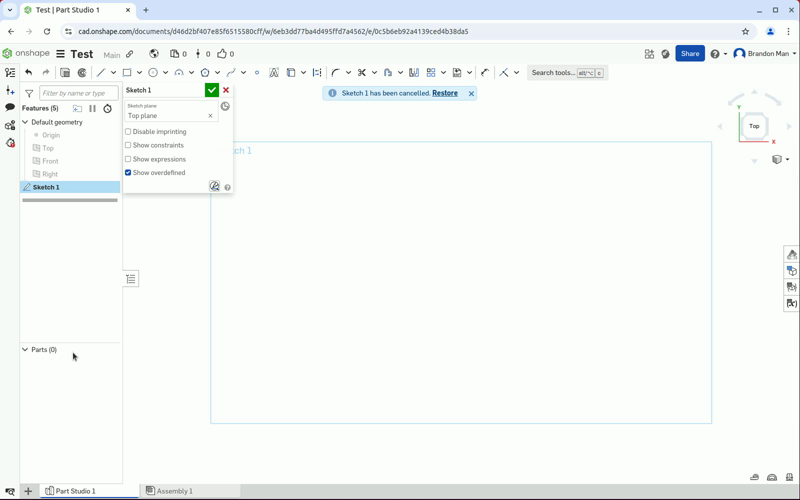
key(y)
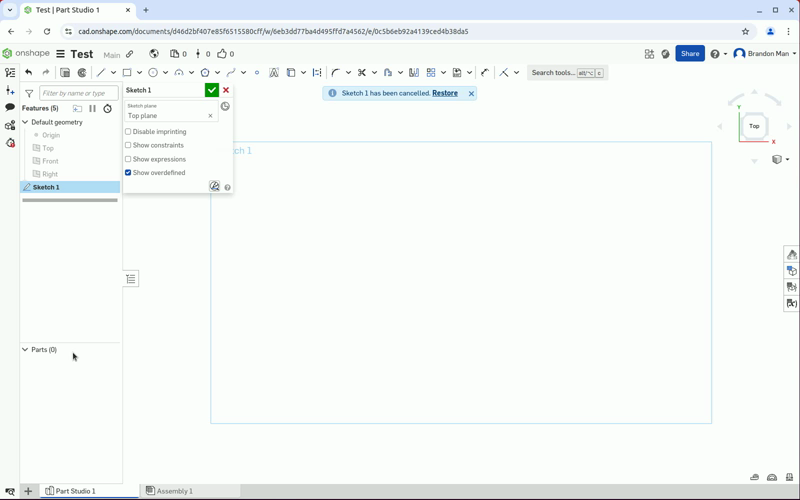
key(l)
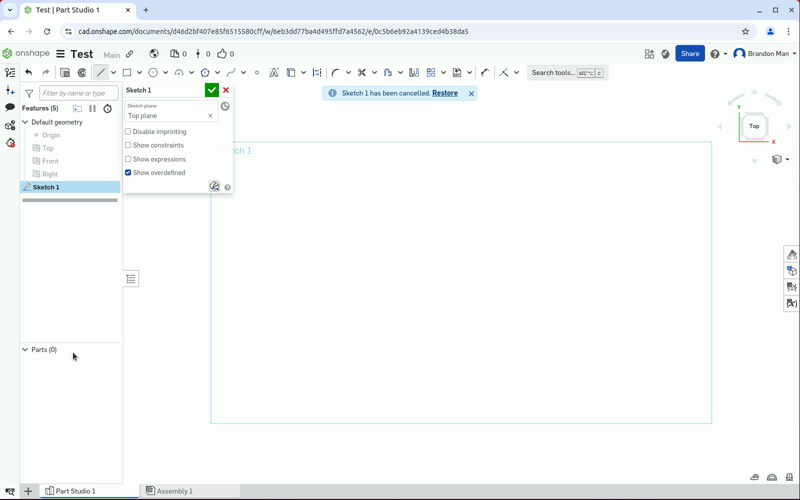
key_down(shift)
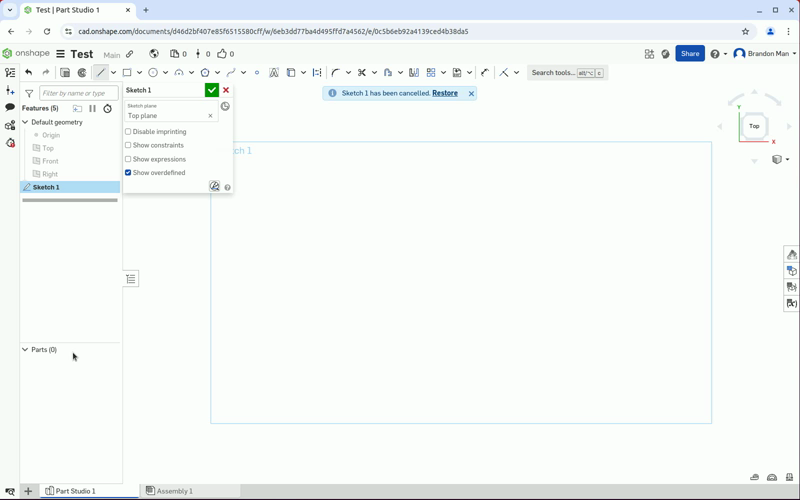
mouse_move(416, 313)
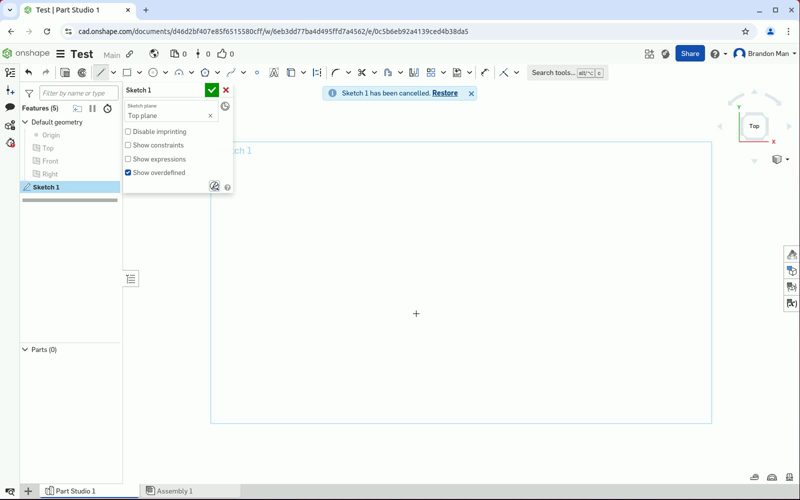
click(416, 313)
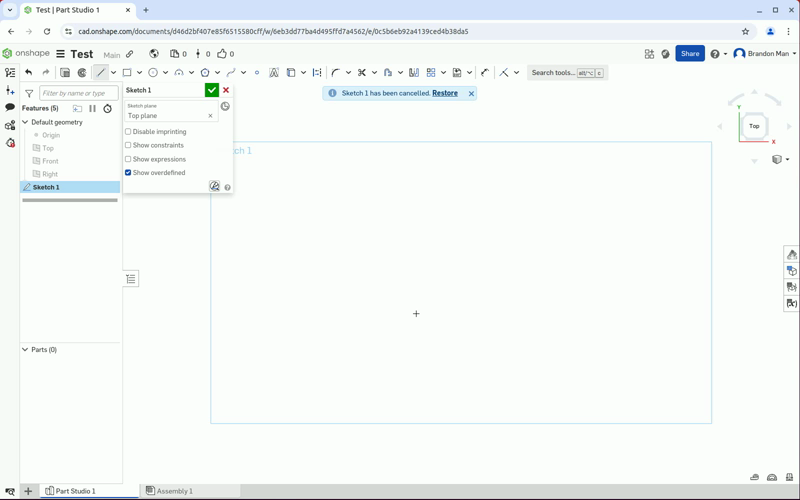
key_up(shift)
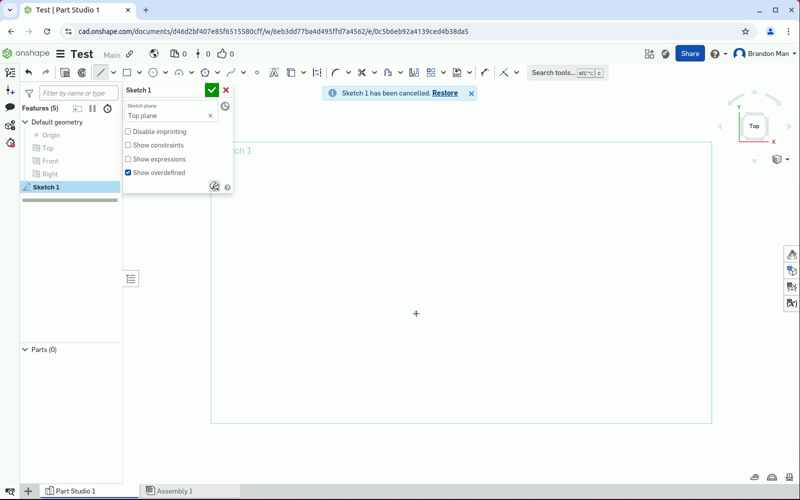
key_down(shift)
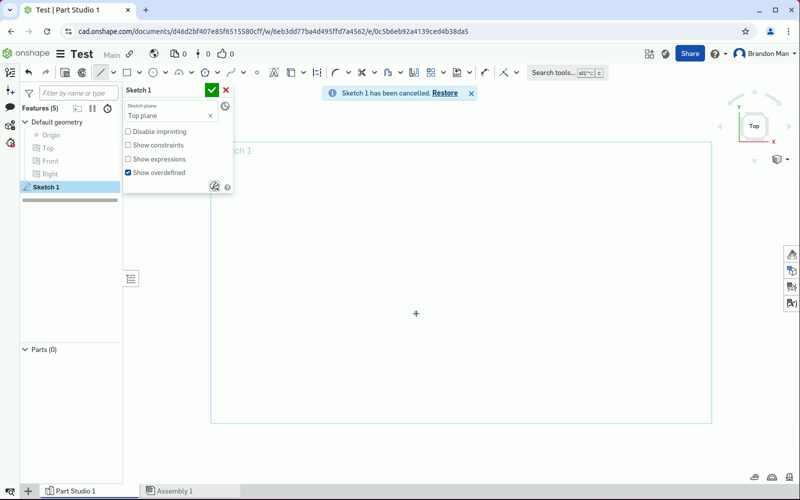
mouse_move(572, 313)
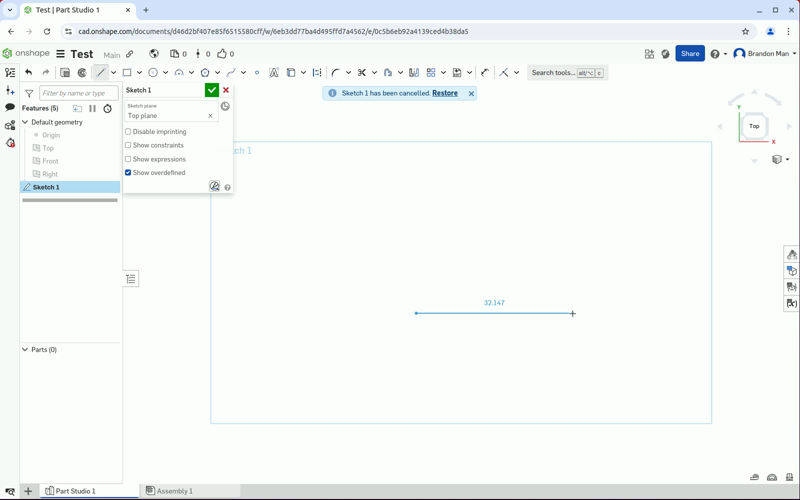
click(572, 313)
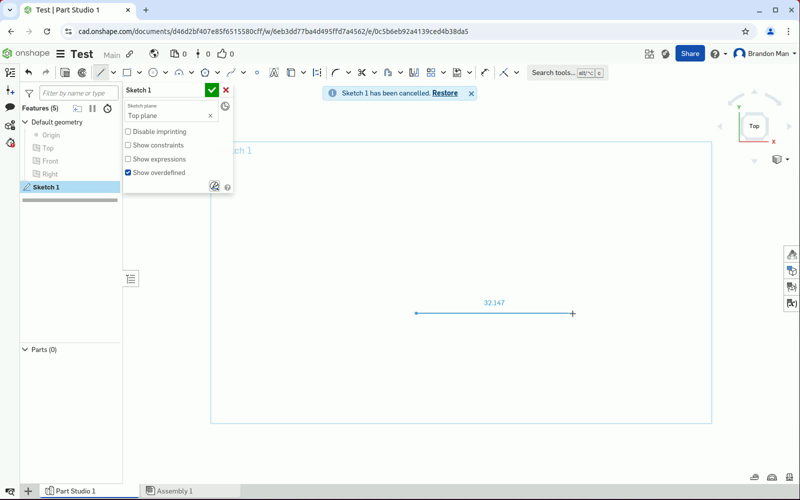
key_up(shift)
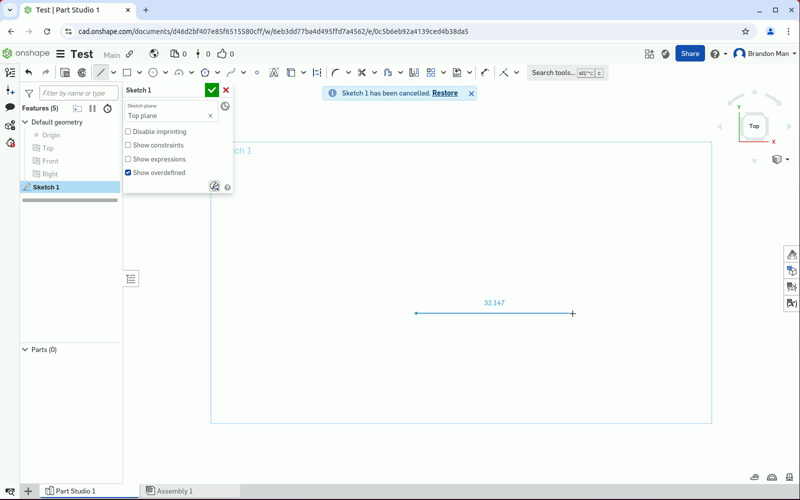
key_down(shift)
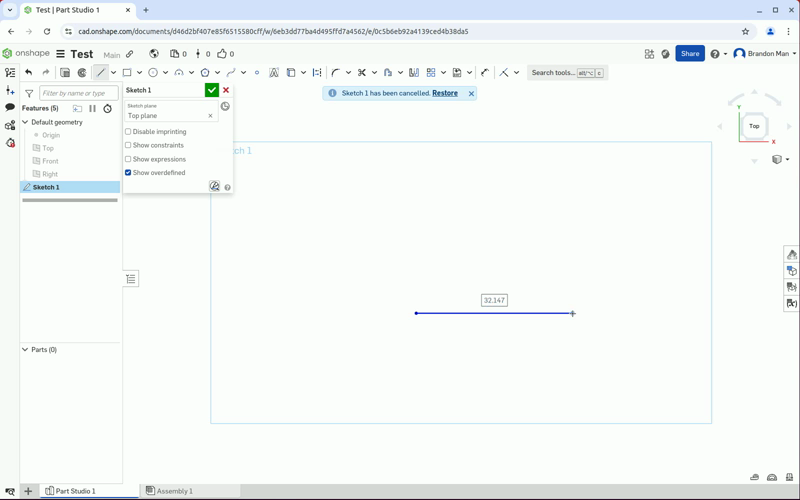
mouse_move(572, 252)
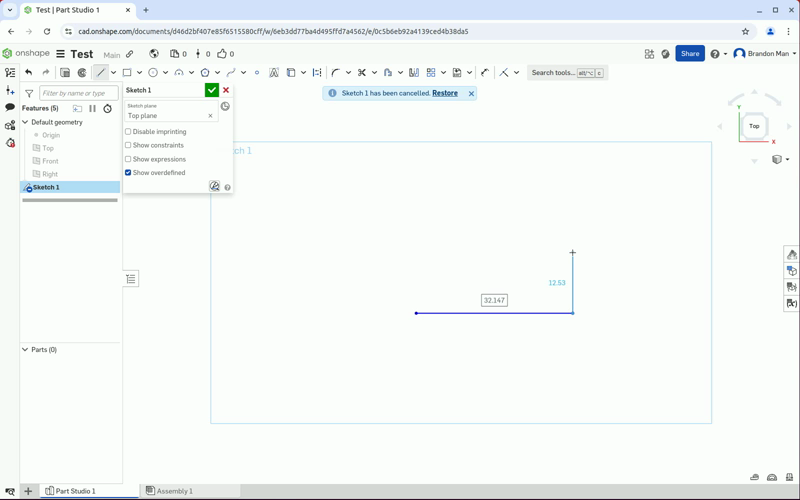
click(572, 252)
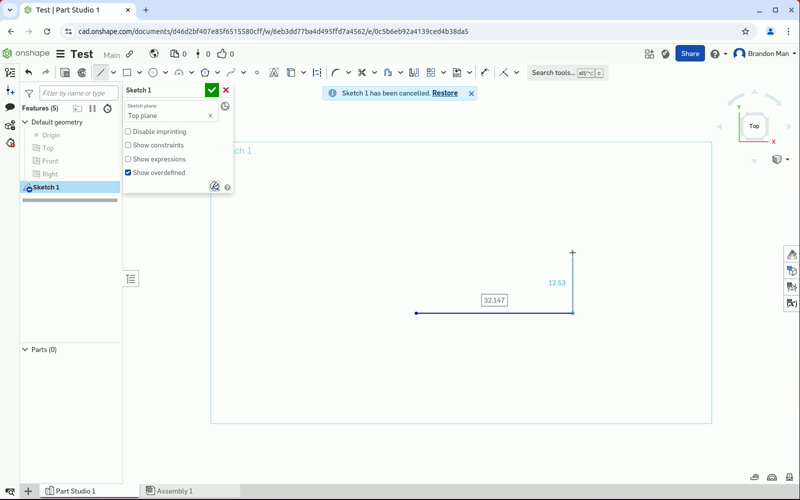
key_up(shift)
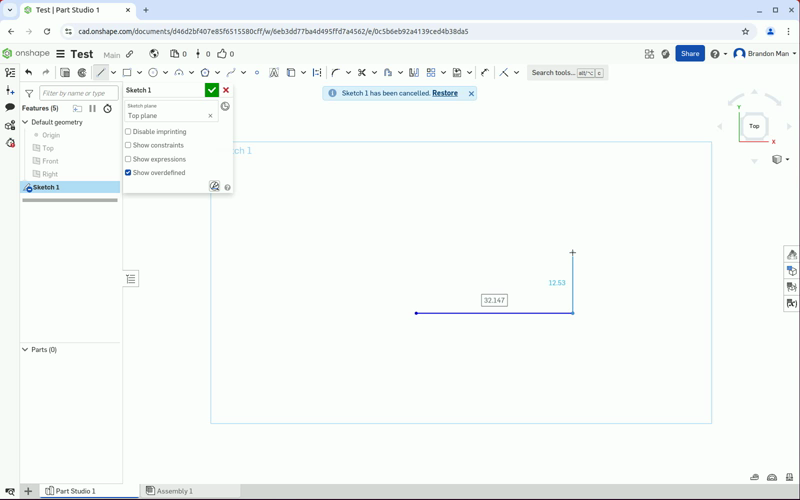
key_down(shift)
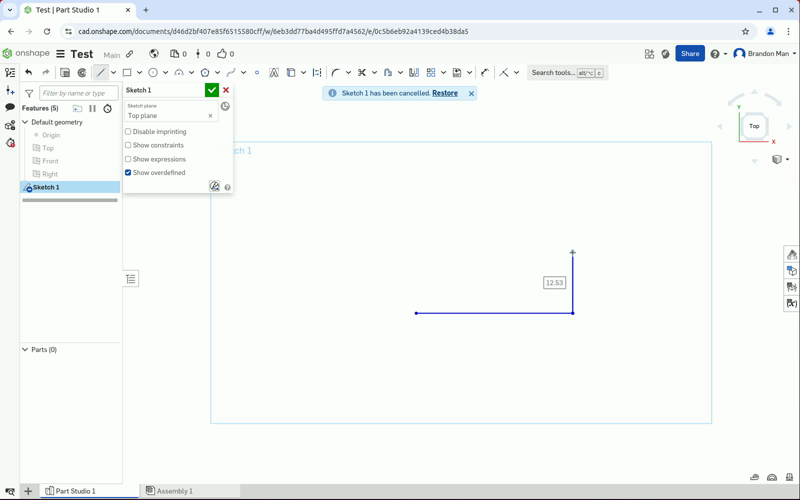
mouse_move(416, 252)
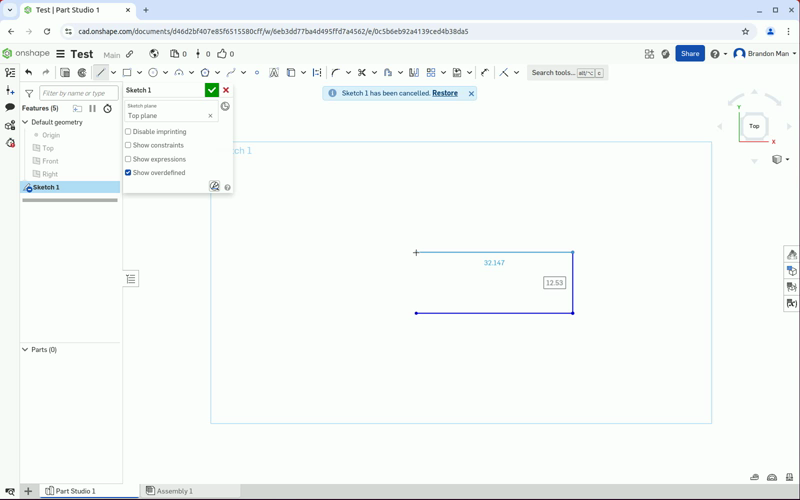
click(416, 252)
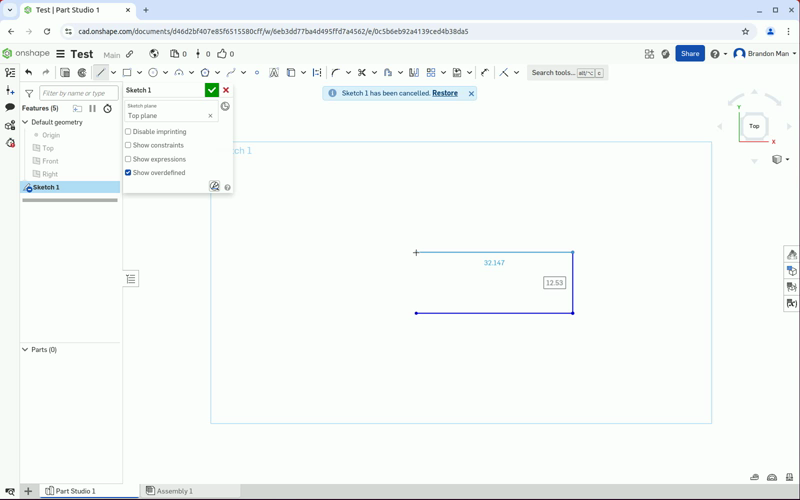
key_up(shift)
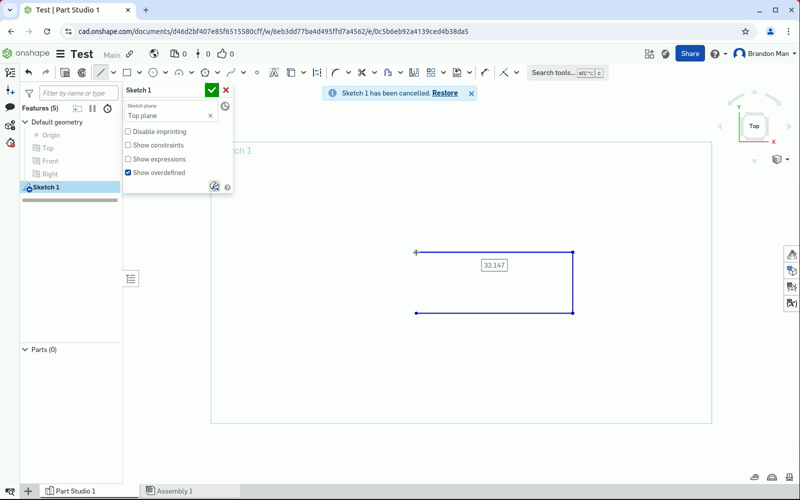
key_down(shift)
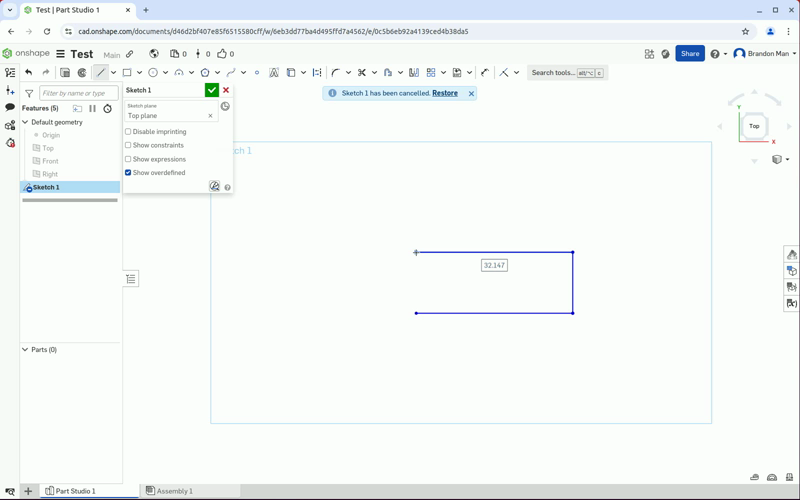
mouse_move(416, 313)
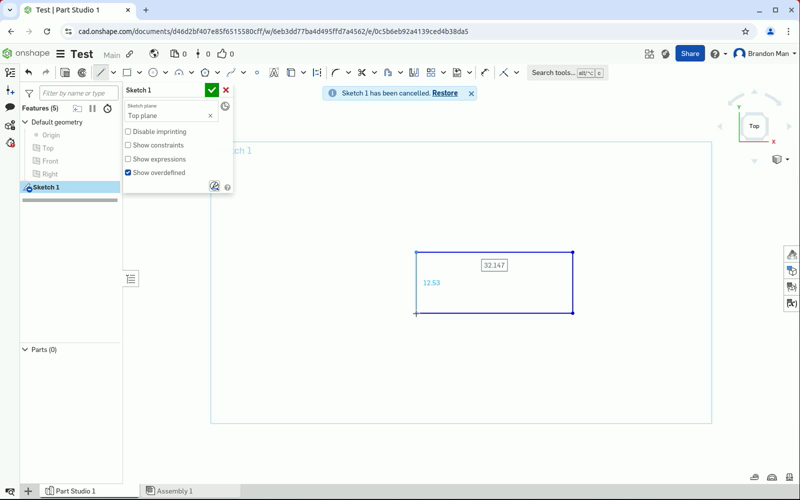
key_up(shift)
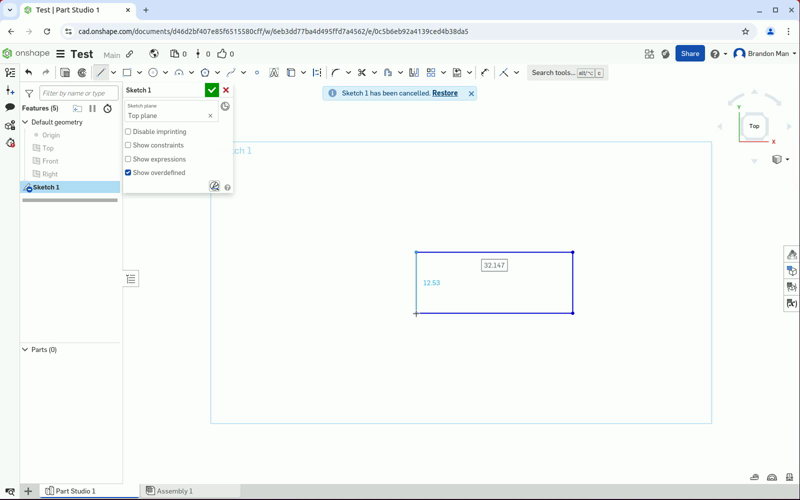
click(416, 313)
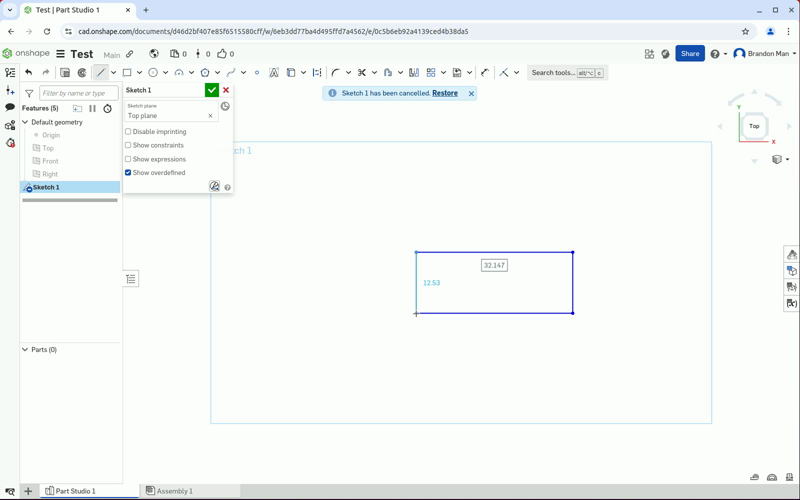
key(esc)
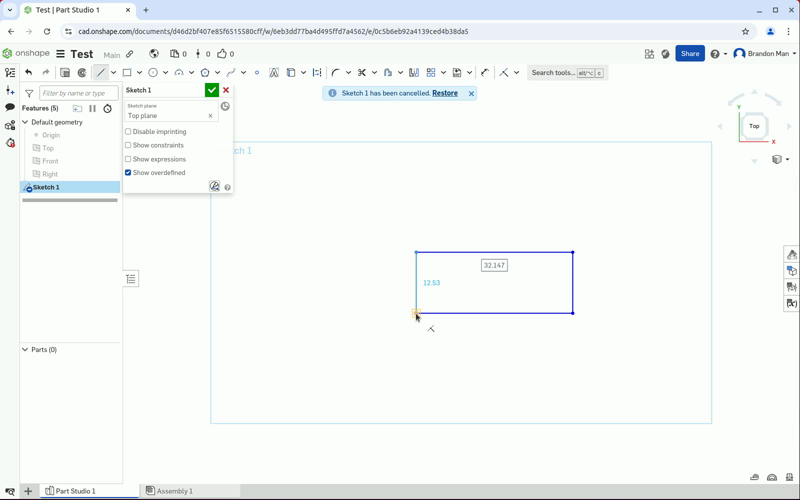
mouse_move(456, 297)
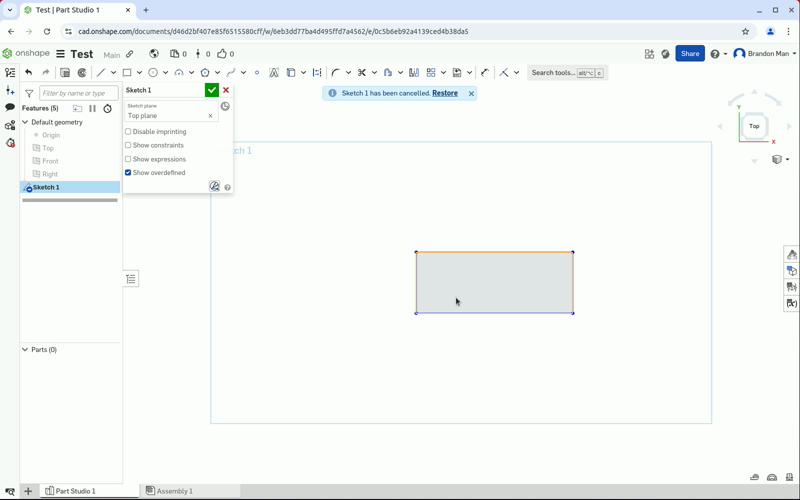
click(456, 297)
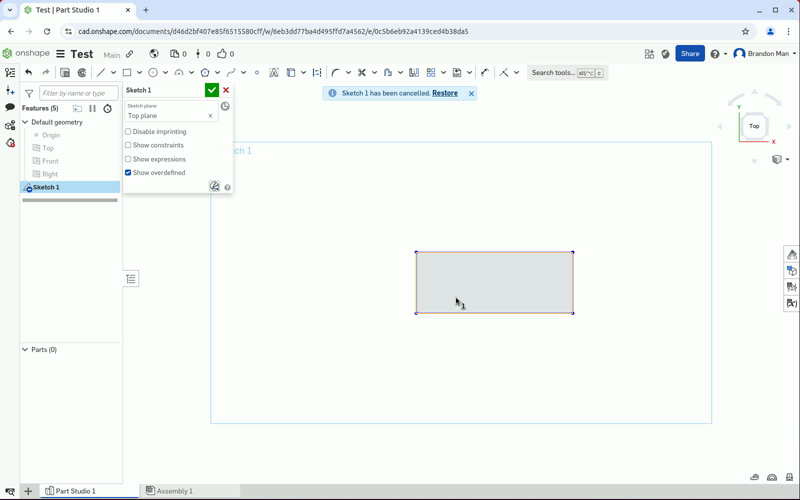
mouse_move(73, 352)
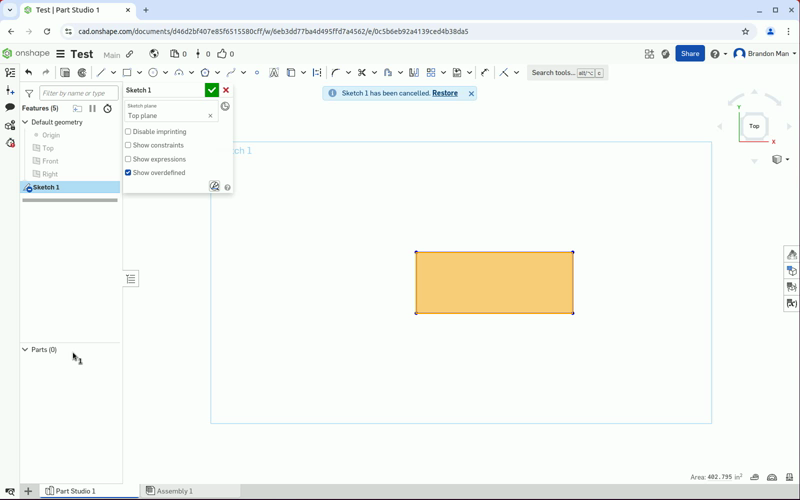
key(shift+y)
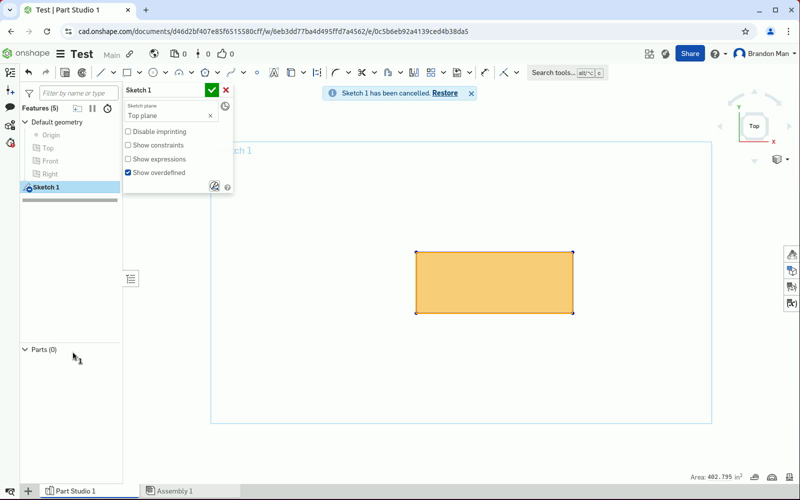
key(shift+e)
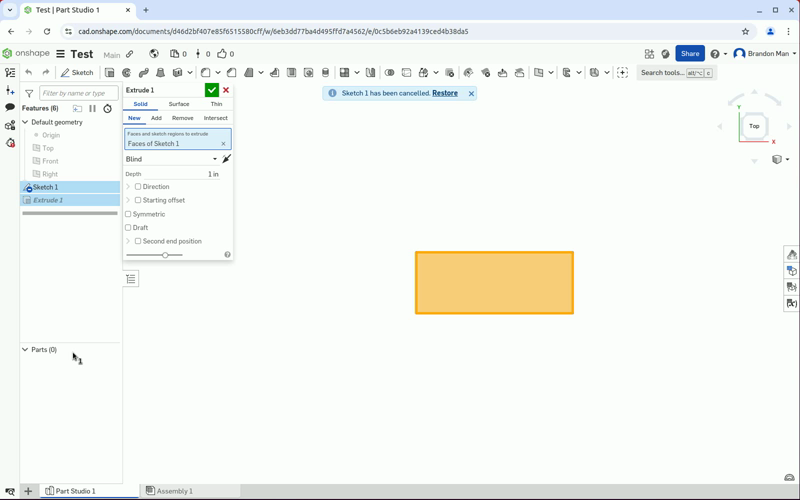
mouse_move(143, 106)
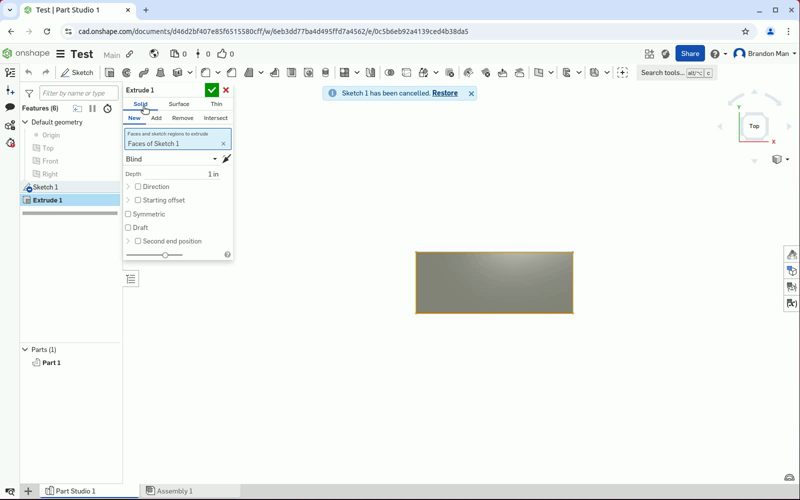
click(143, 106)
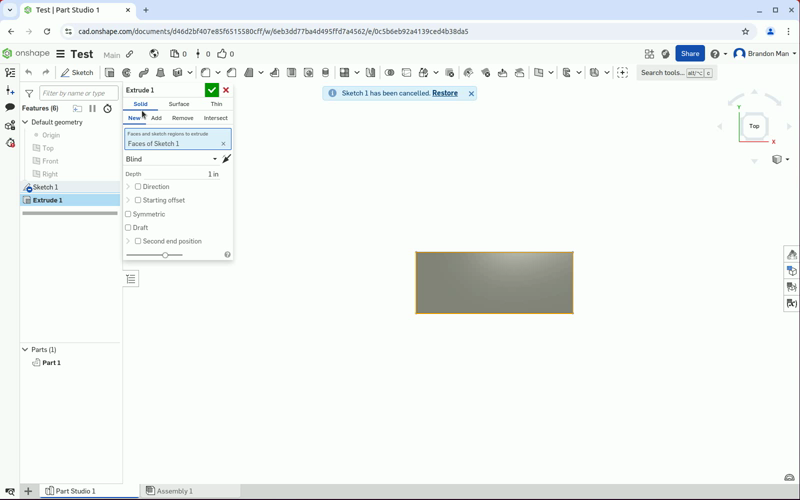
mouse_move(137, 120)
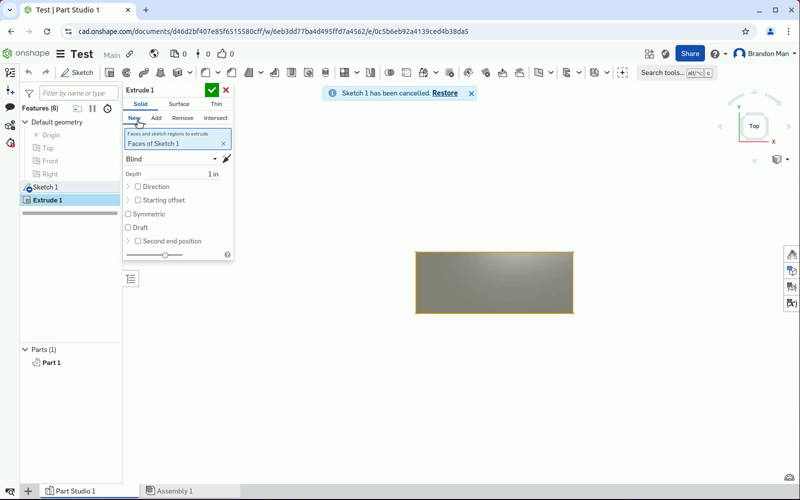
click(137, 120)
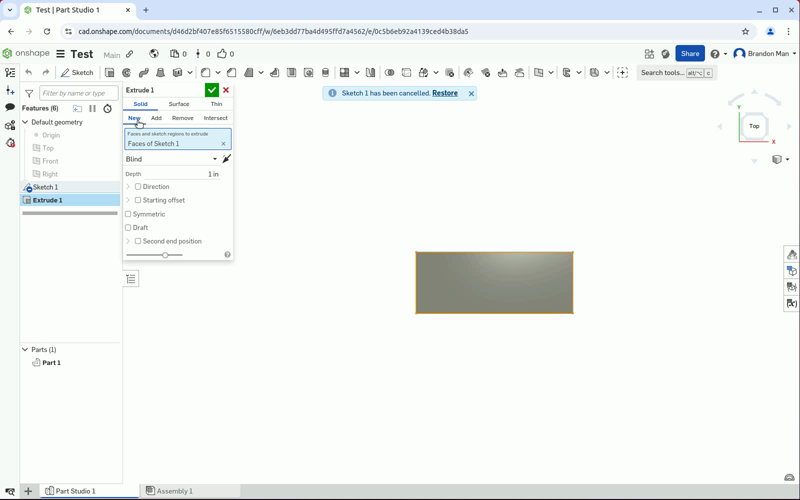
key(tab, 4)
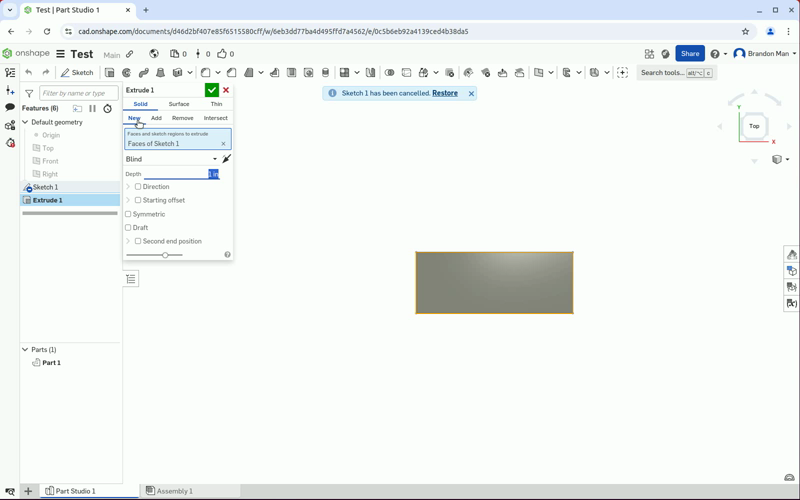
text(5.536)
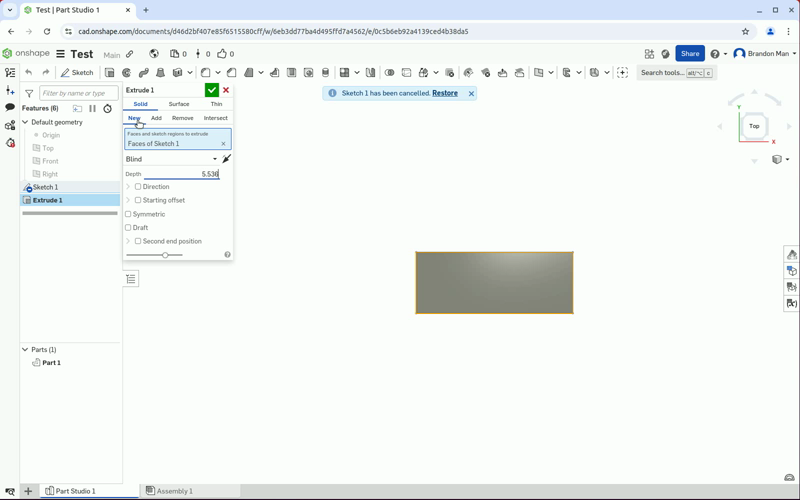
key(enter)
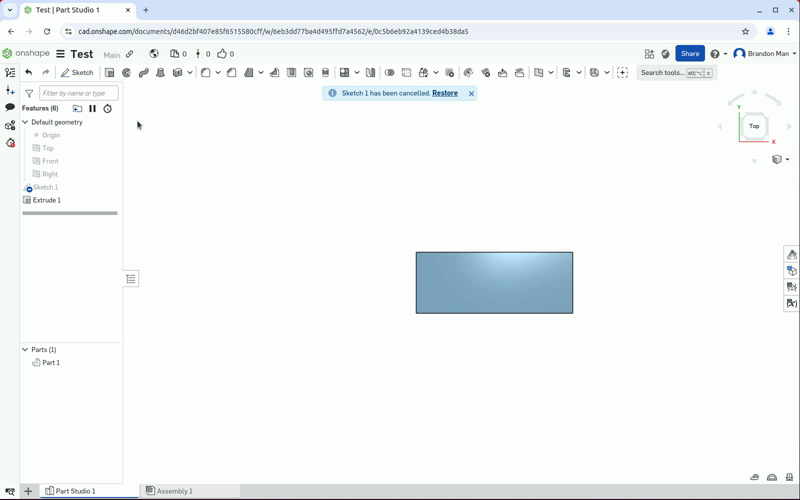
key(shift+h)
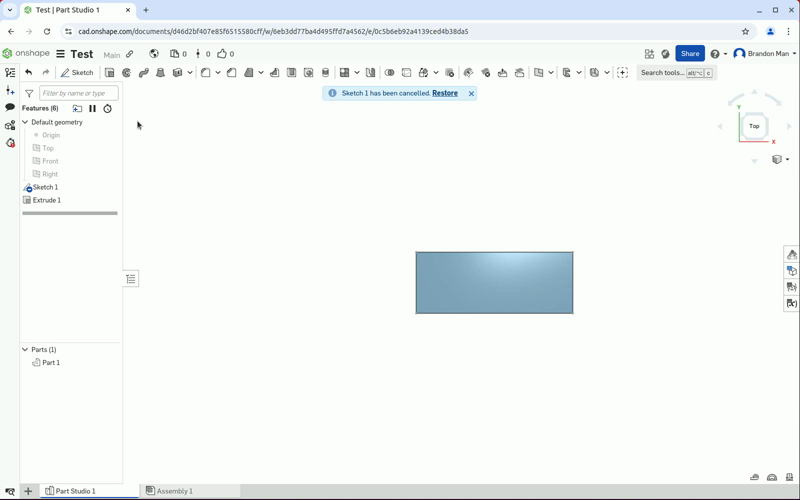
key(shift+h)
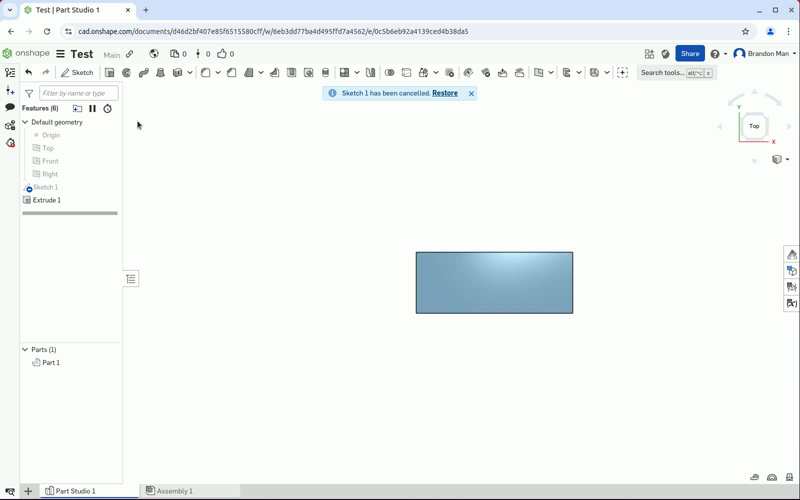
mouse_move(73, 189)
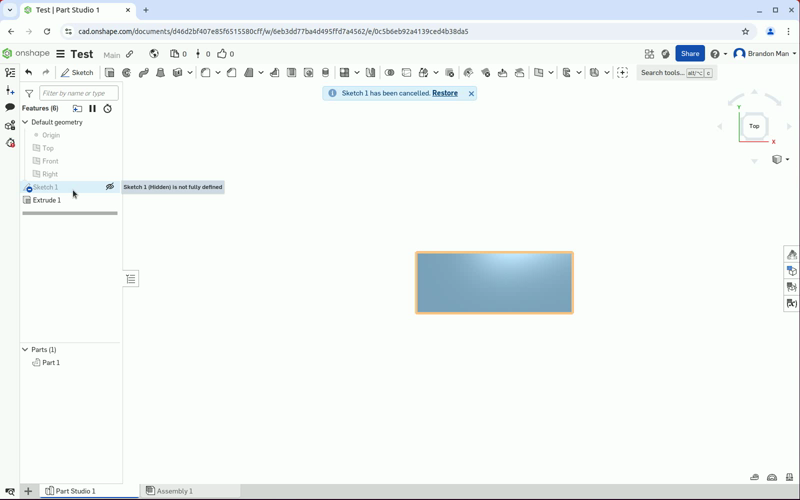
click(73, 189)
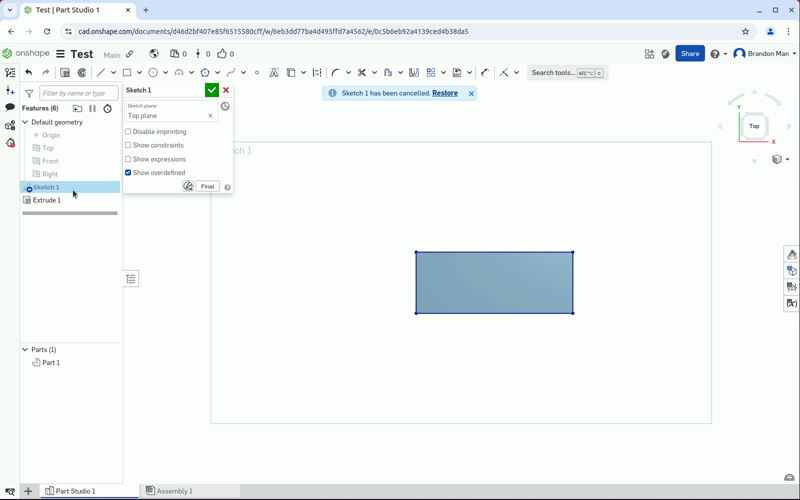
mouse_move(229, 92)
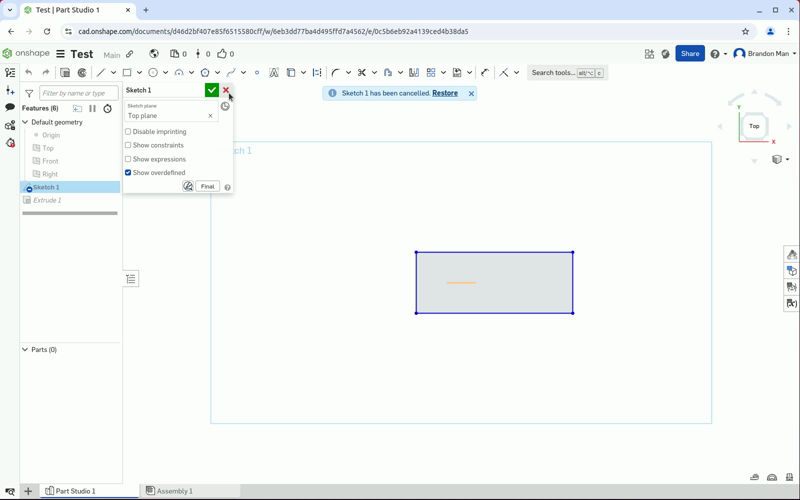
click(229, 92)
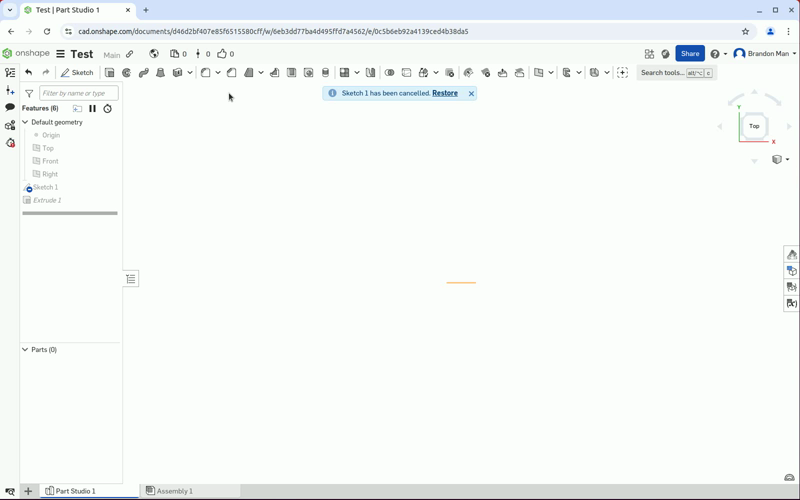
mouse_move(73, 352)
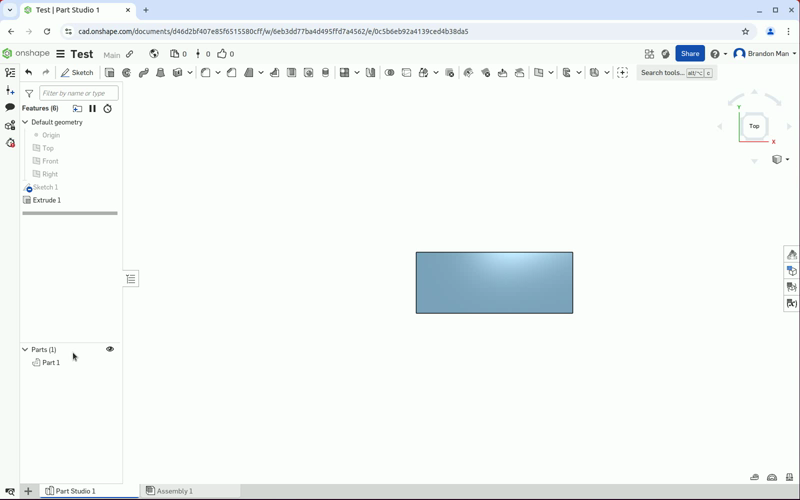
key(y)
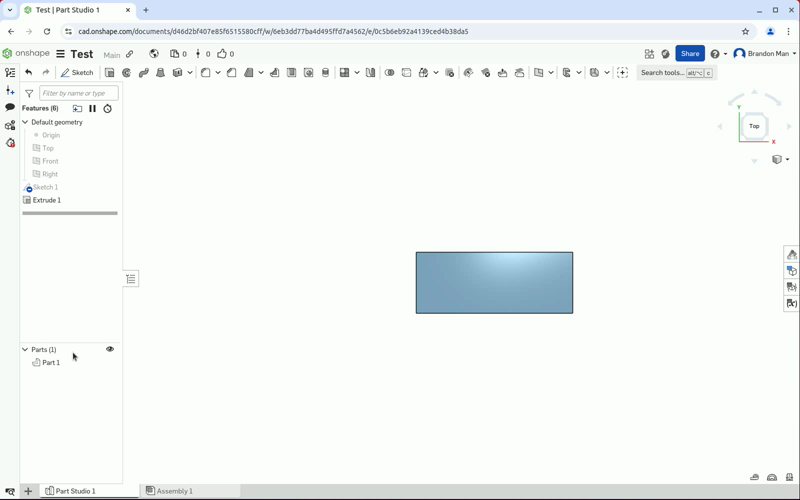
key(shift+p)
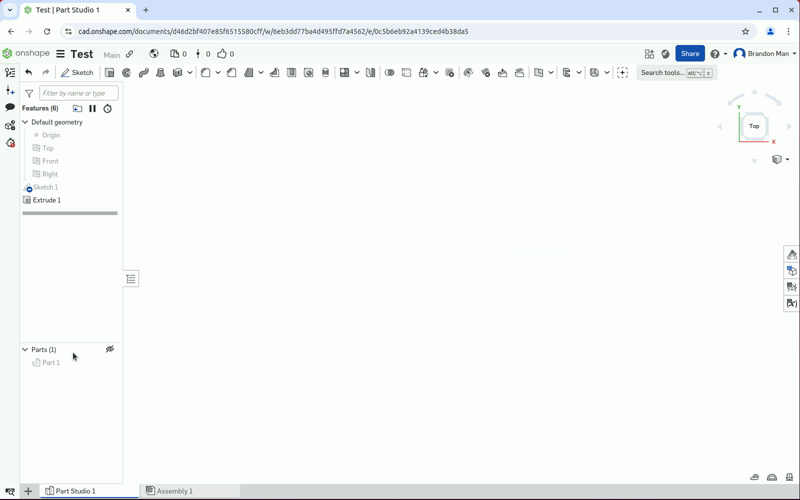
key(space)
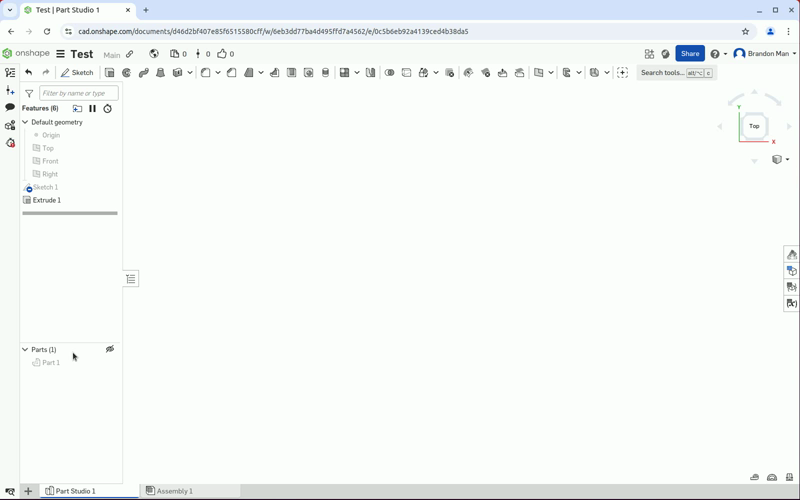
key_down(shift)
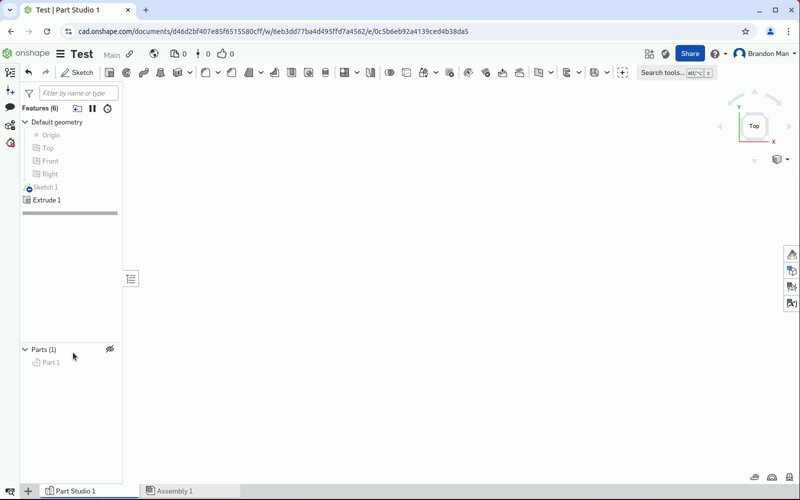
key(up)
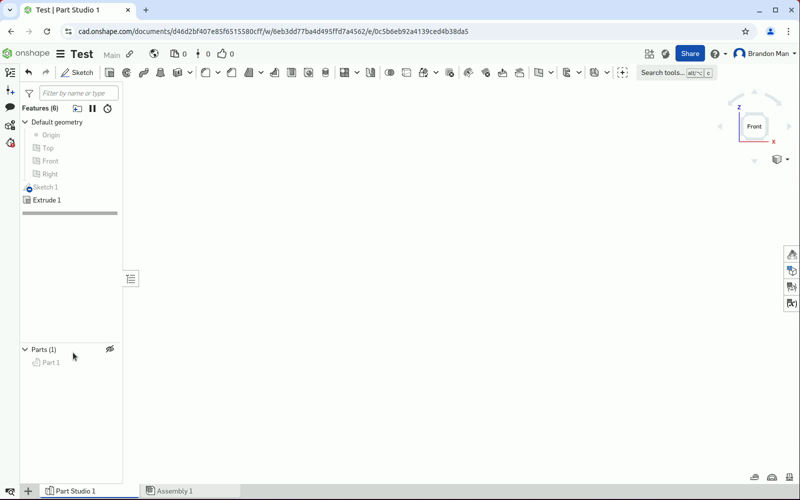
key_up(shift)
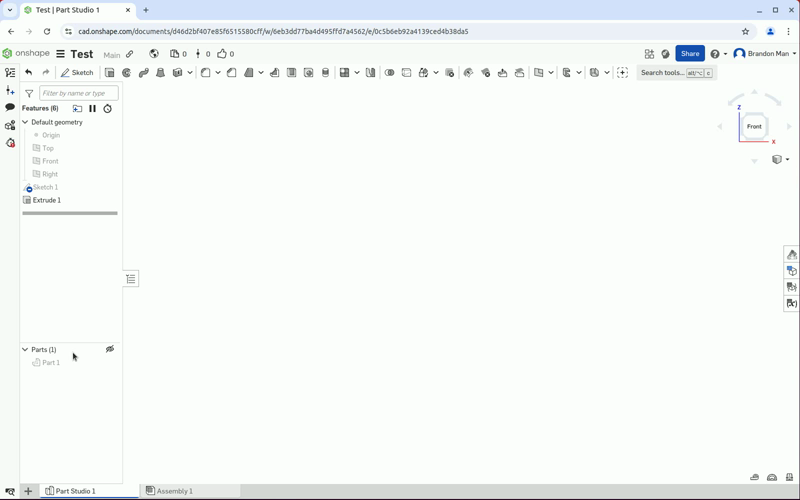
mouse_move(73, 352)
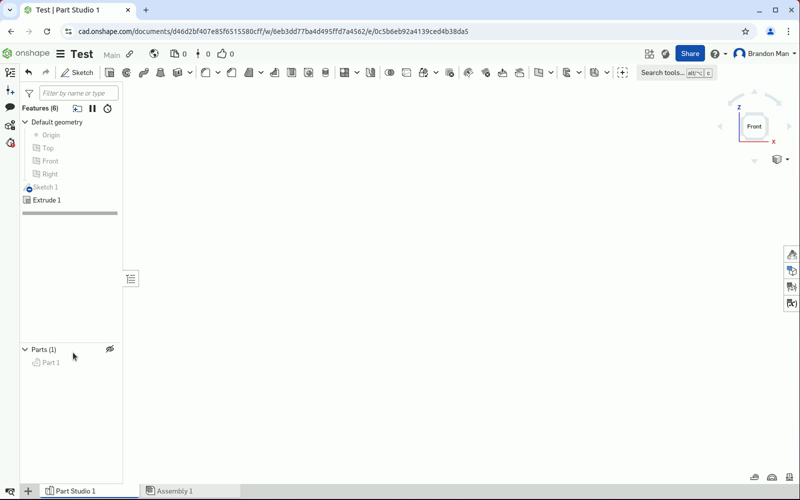
key(shift+y)
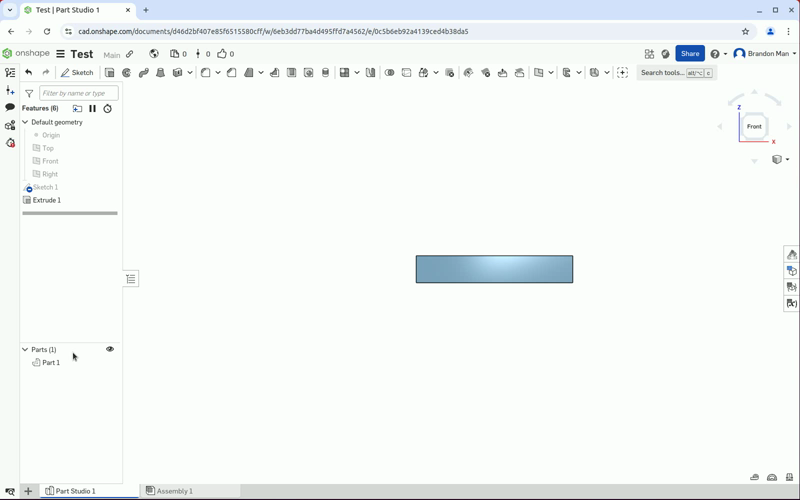
mouse_move(541, 75)
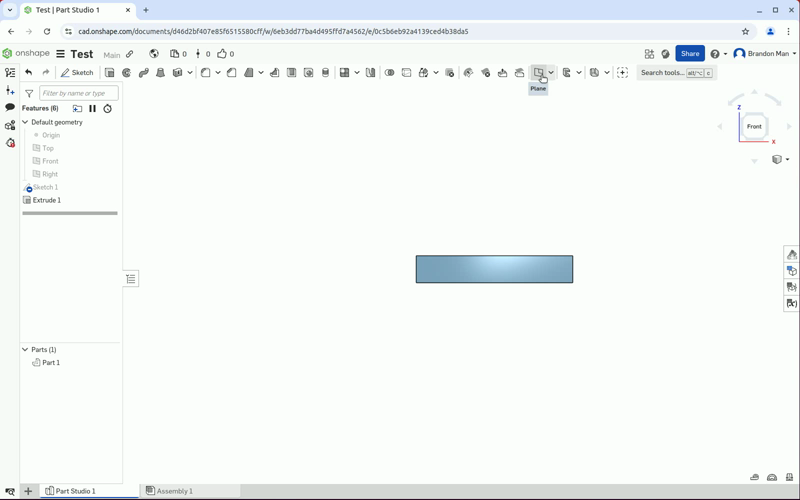
click(541, 75)
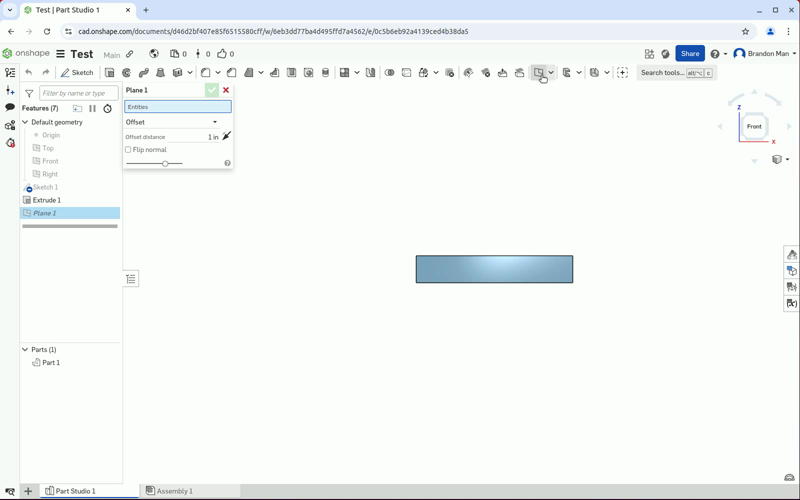
mouse_move(73, 163)
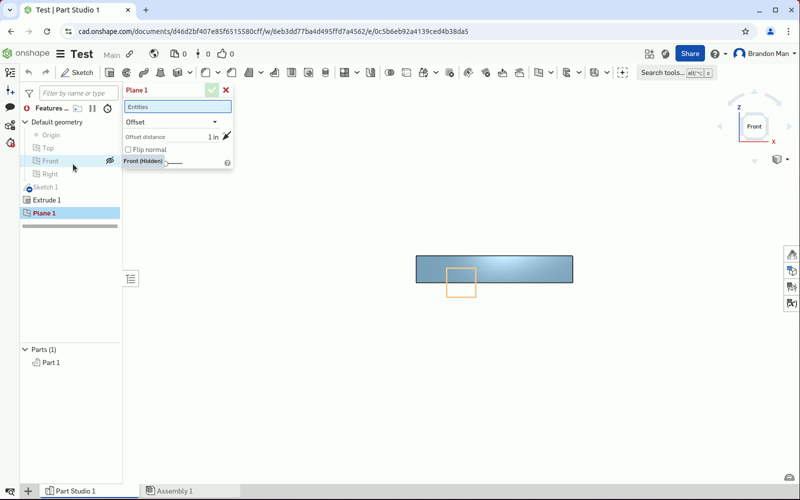
click(73, 163)
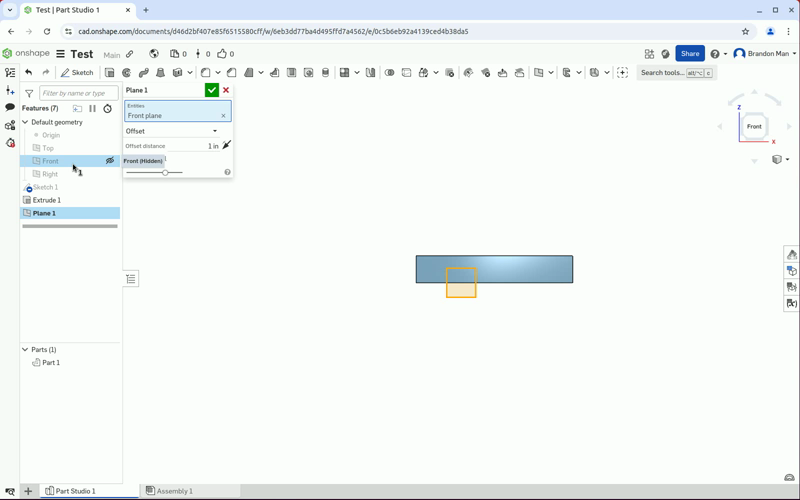
key(tab, 2)
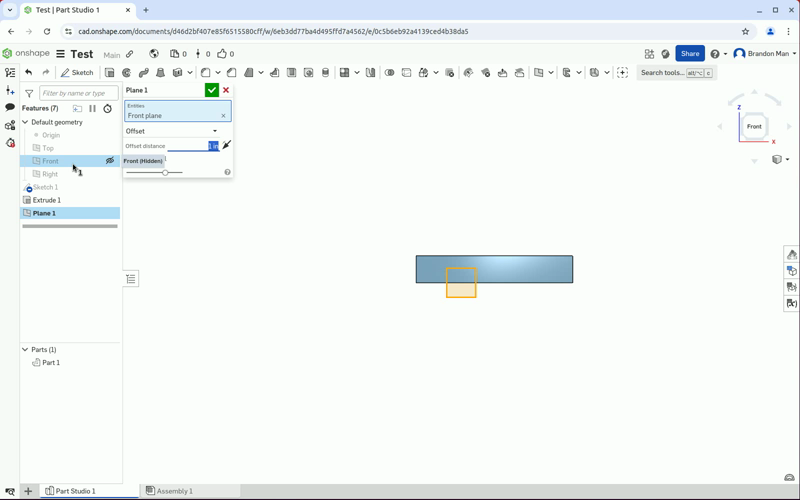
text(6.255)
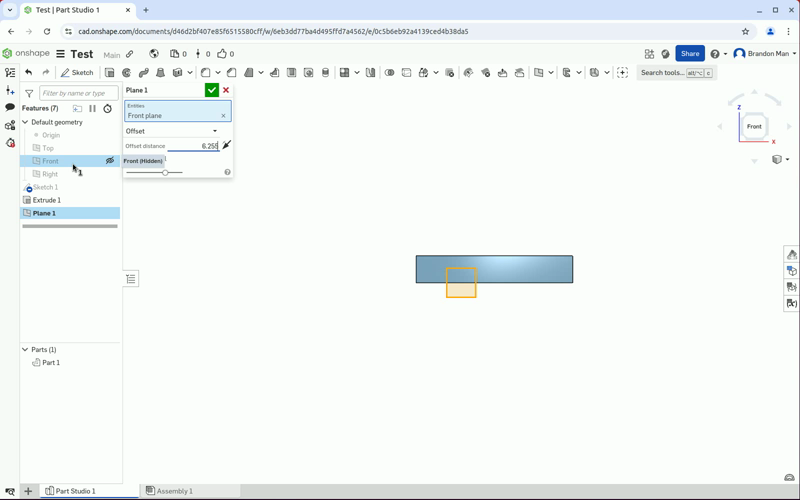
key(enter, 2)
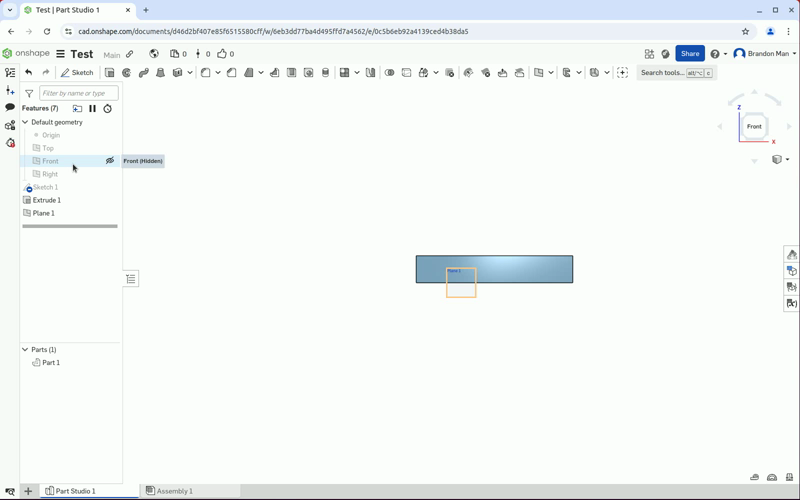
key(shift+s)
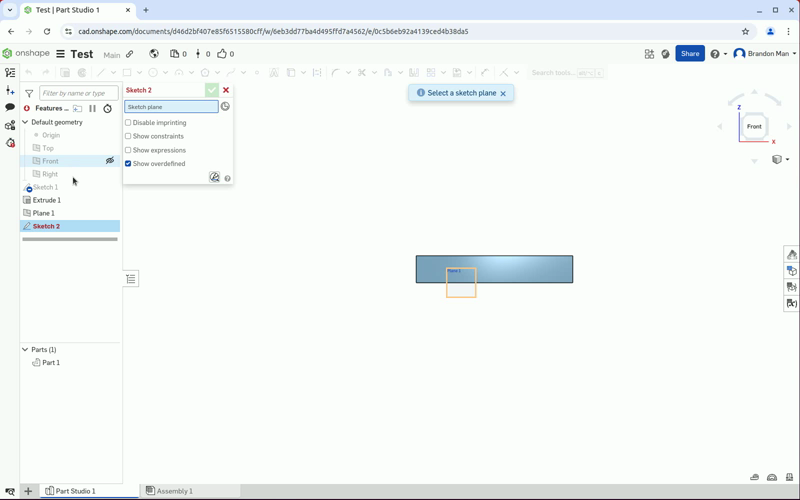
mouse_move(73, 215)
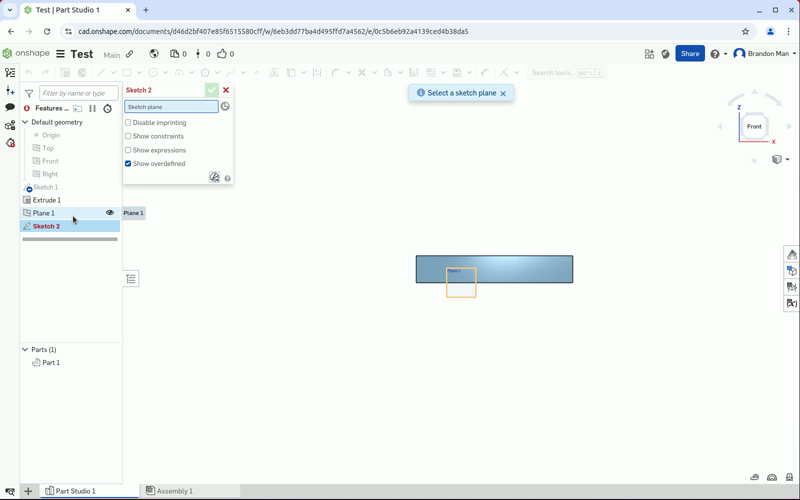
click(73, 215)
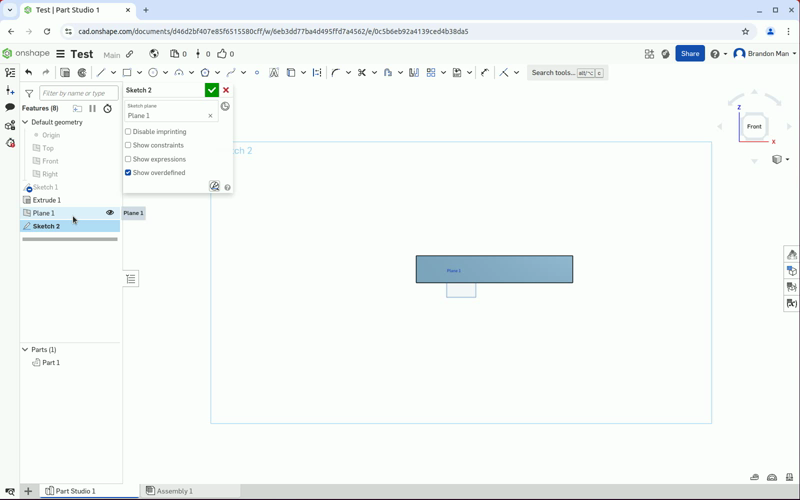
mouse_move(73, 352)
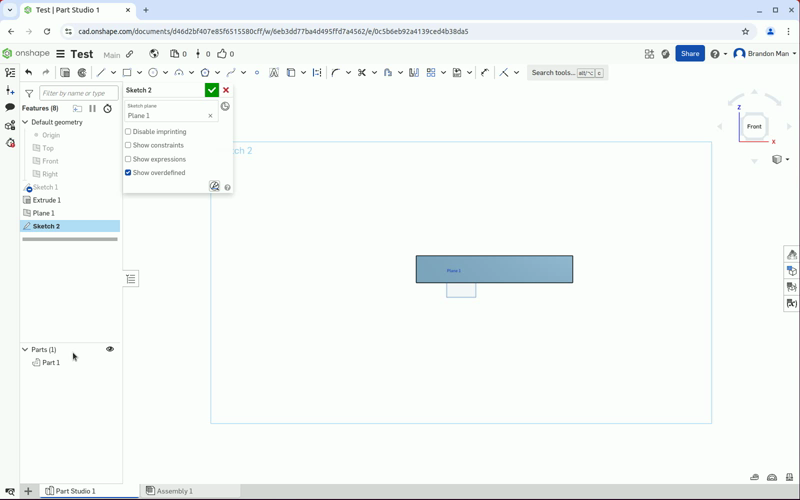
key(y)
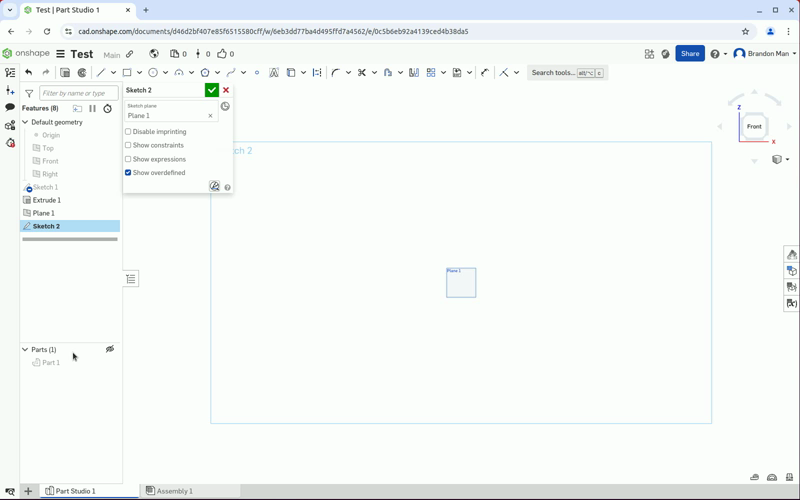
key(a)
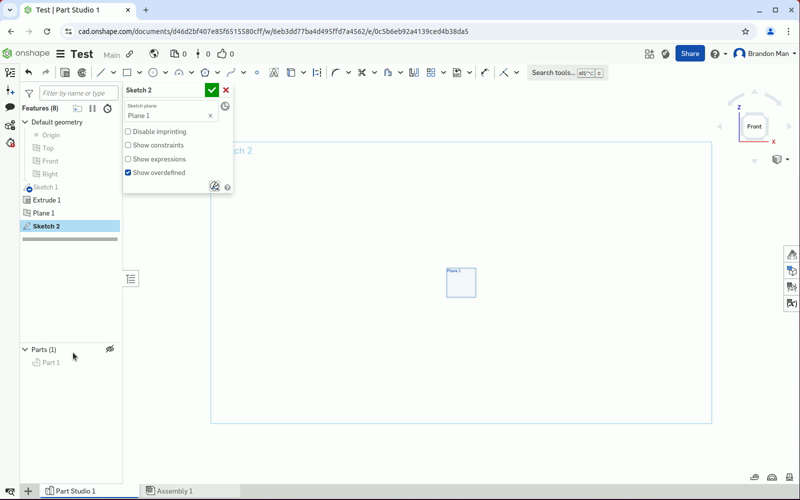
key_down(shift)
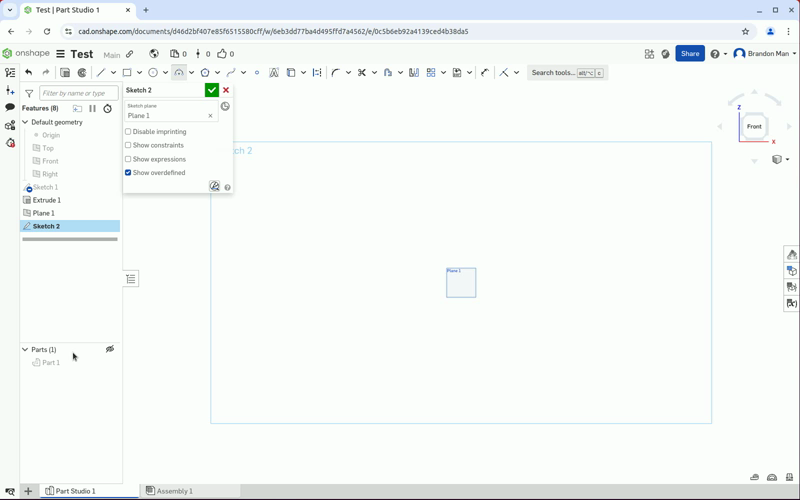
mouse_move(531, 282)
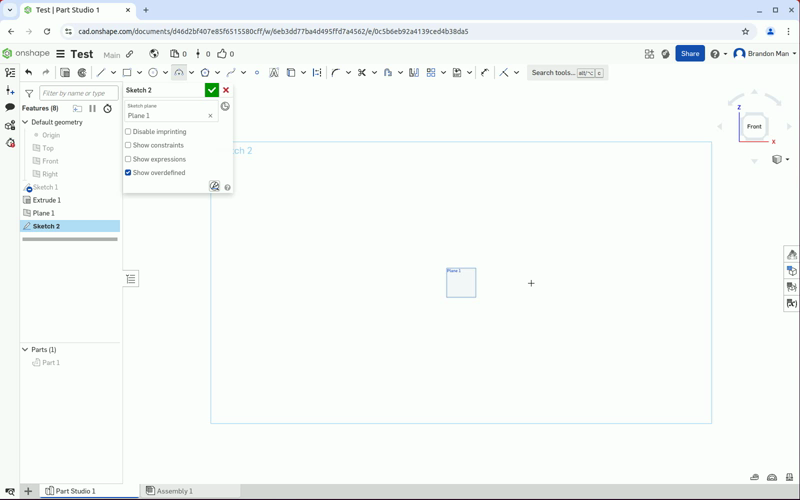
click(531, 282)
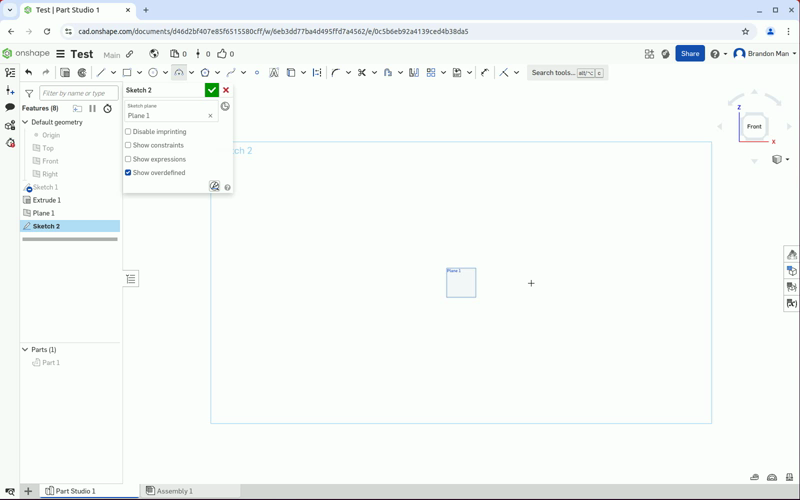
key_up(shift)
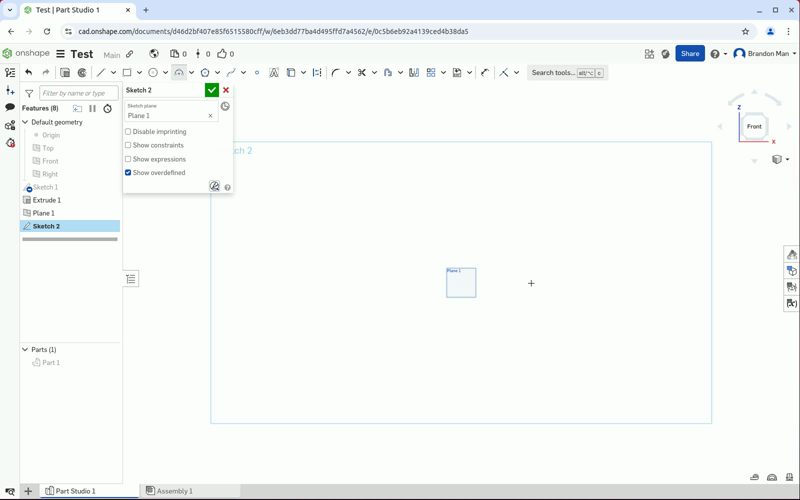
key_down(shift)
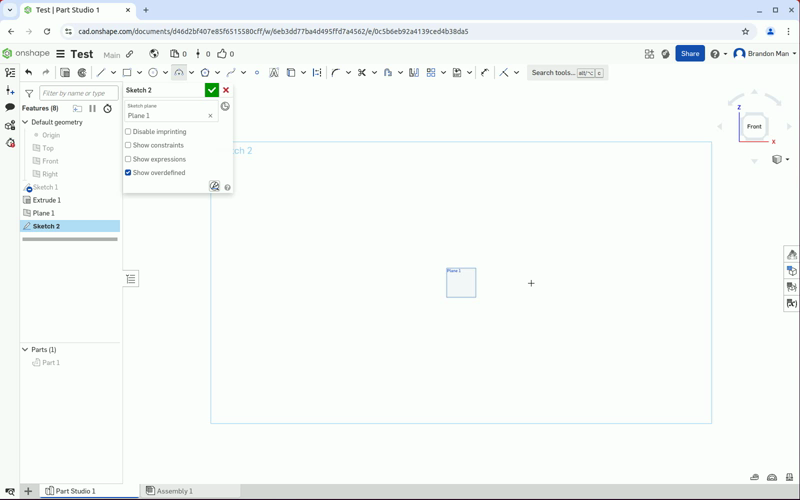
mouse_move(556, 282)
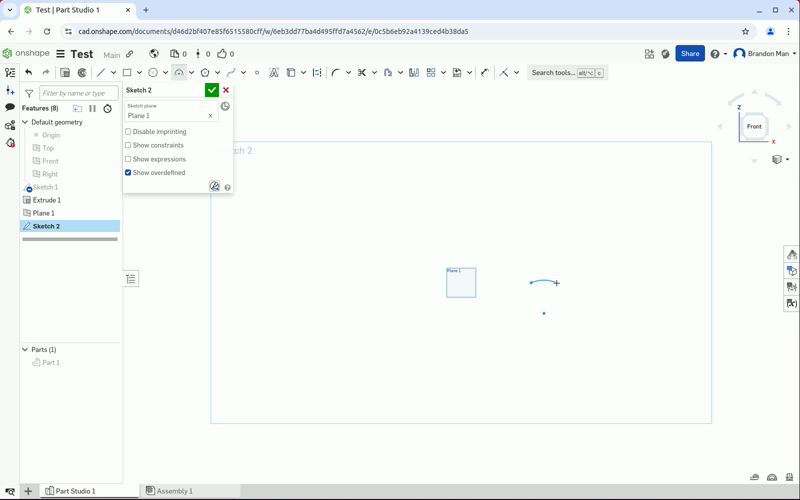
click(556, 282)
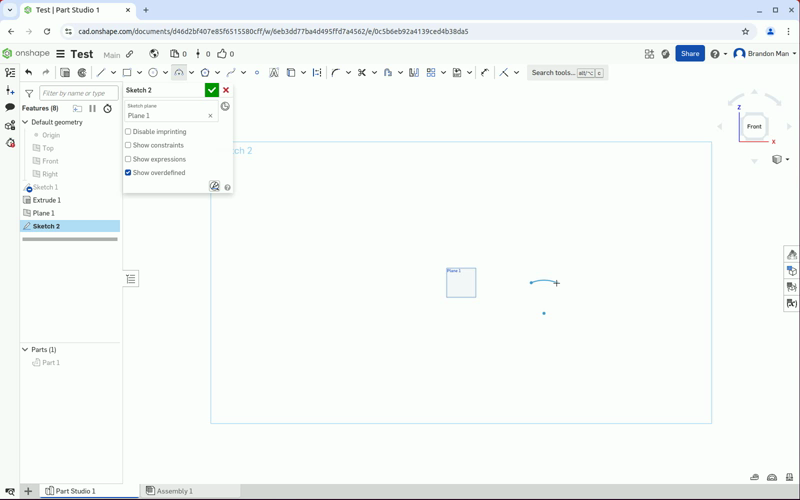
mouse_move(543, 295)
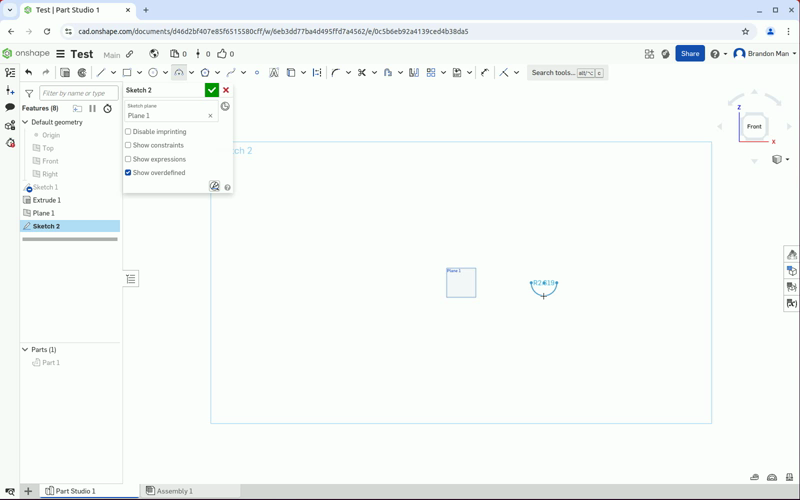
click(543, 295)
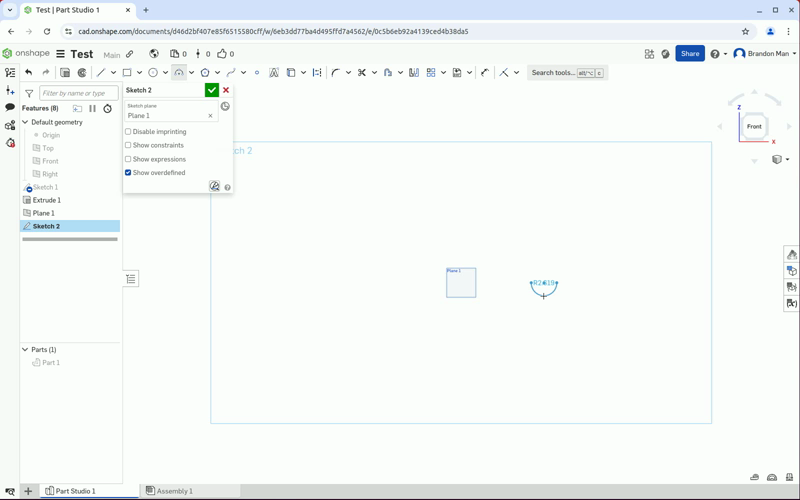
key_up(shift)
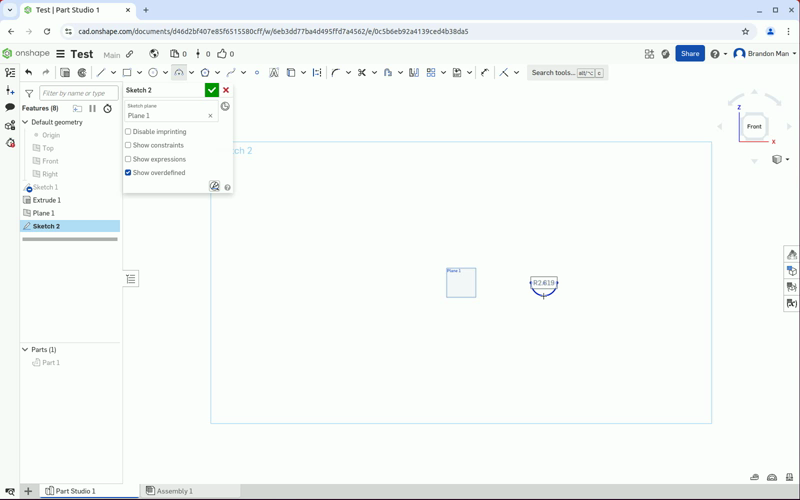
key(esc)
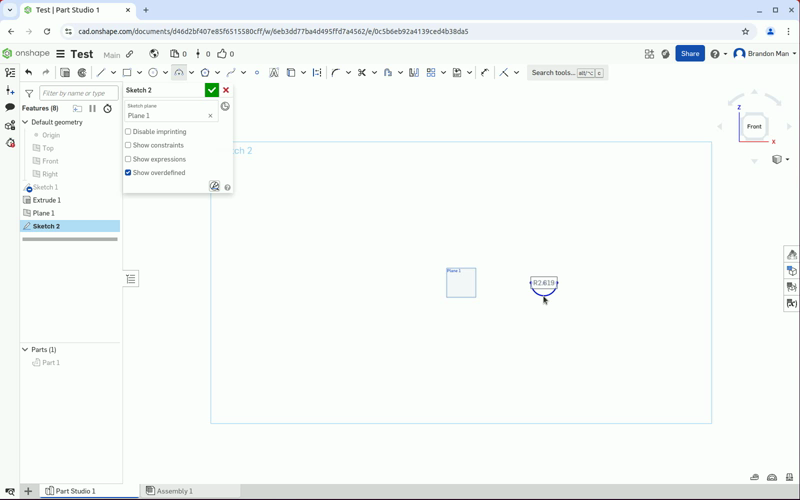
key(l)
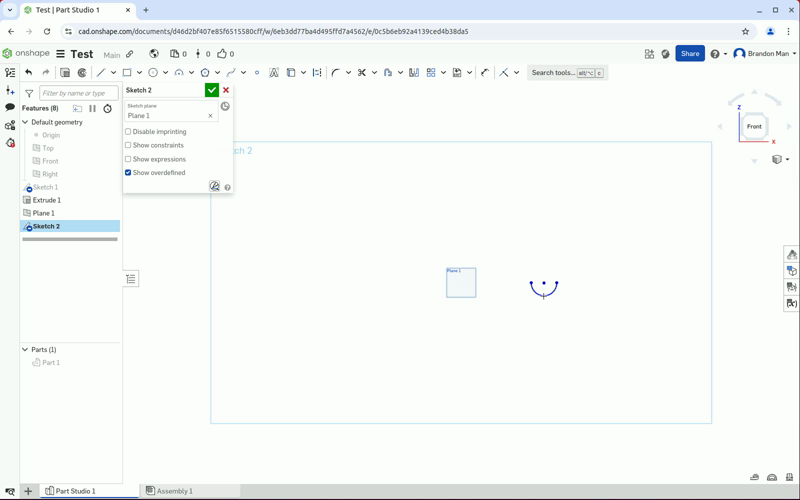
mouse_move(556, 282)
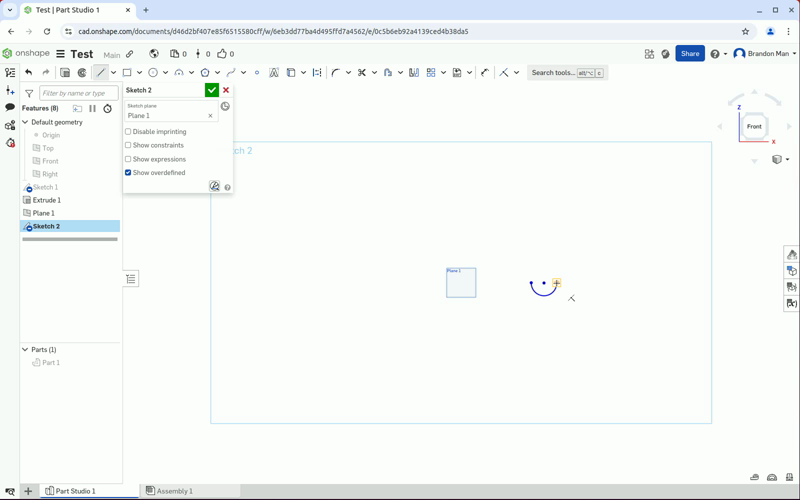
click(556, 282)
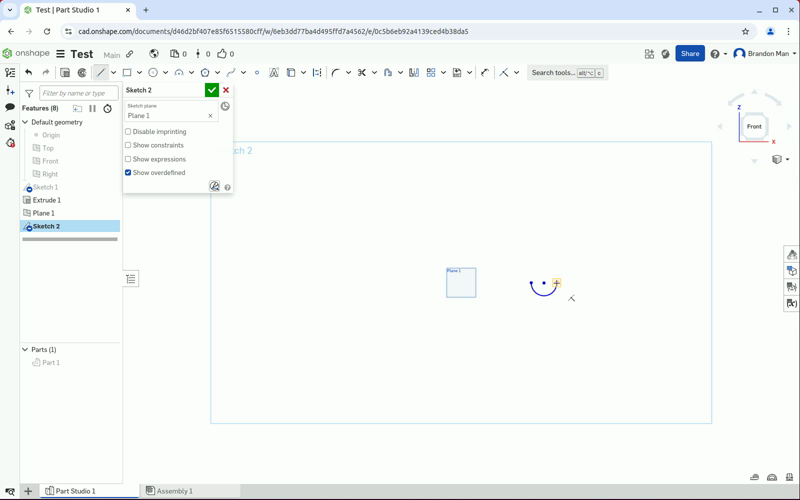
mouse_move(586, 282)
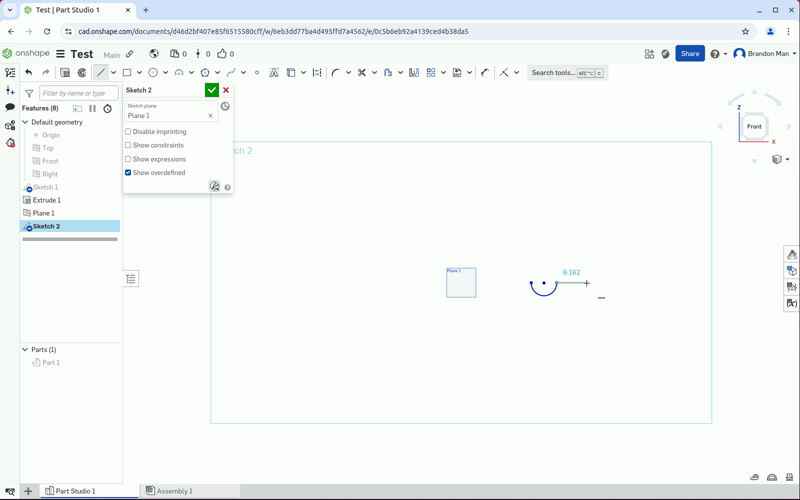
key_down(shift)
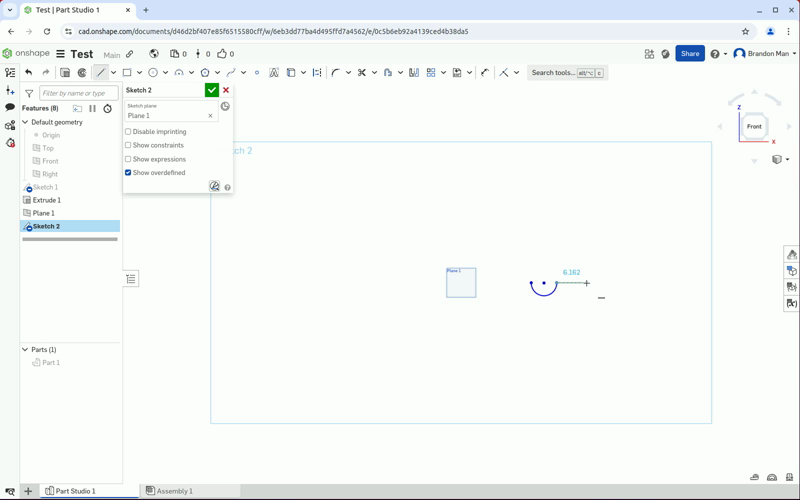
mouse_move(531, 282)
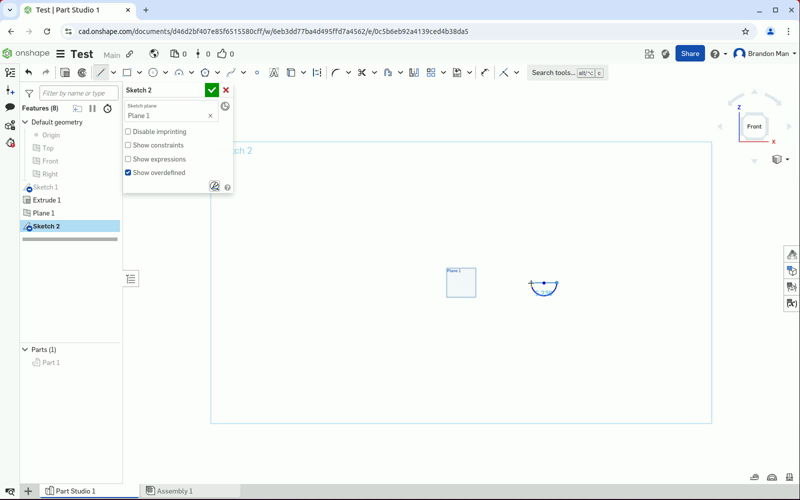
key_up(shift)
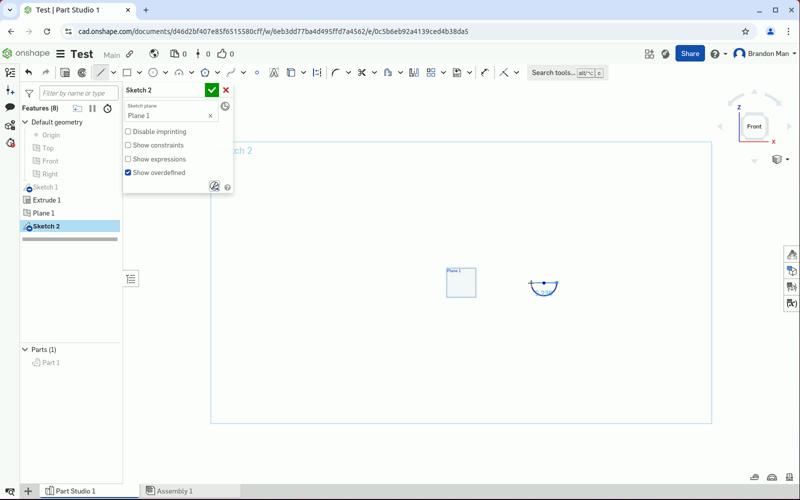
click(531, 282)
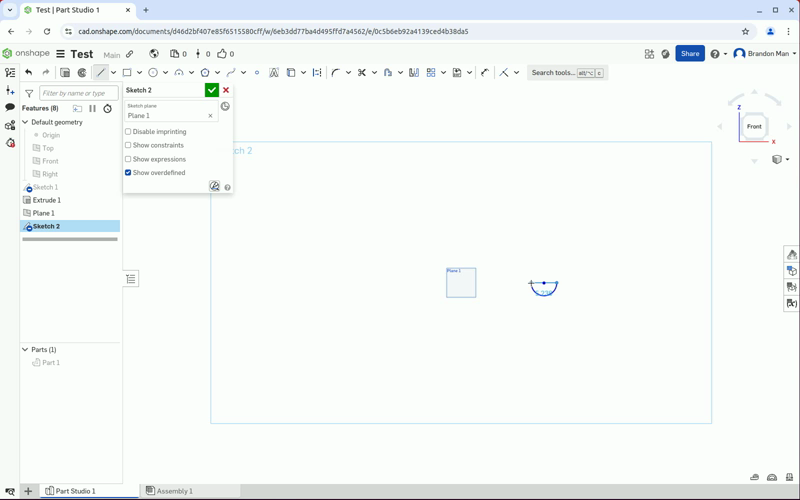
key(esc)
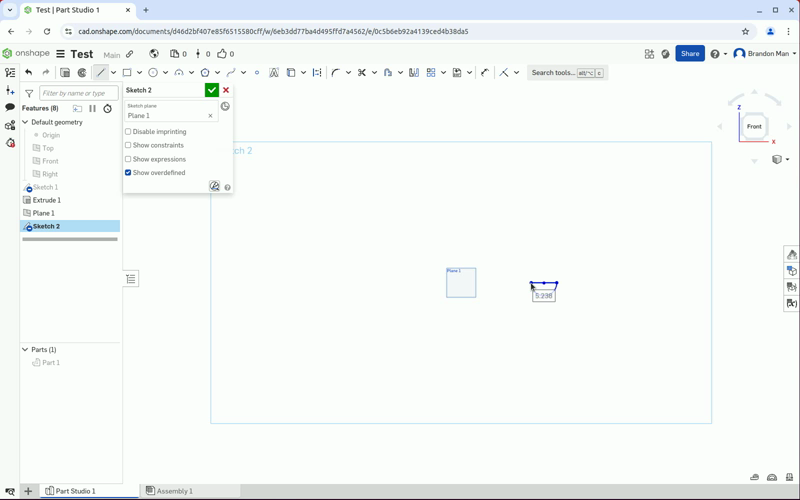
mouse_move(540, 291)
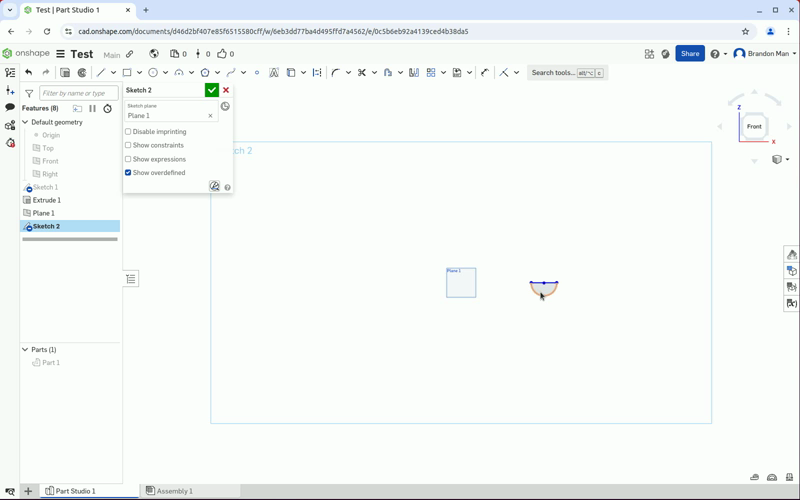
scroll(6)
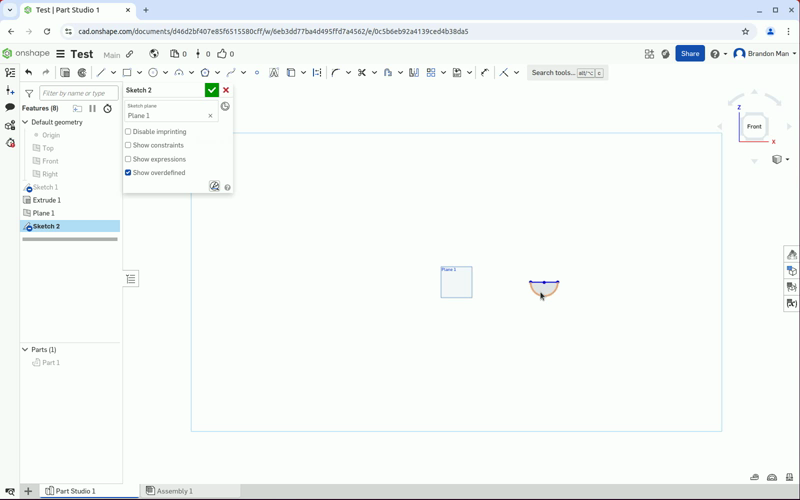
scroll(6)
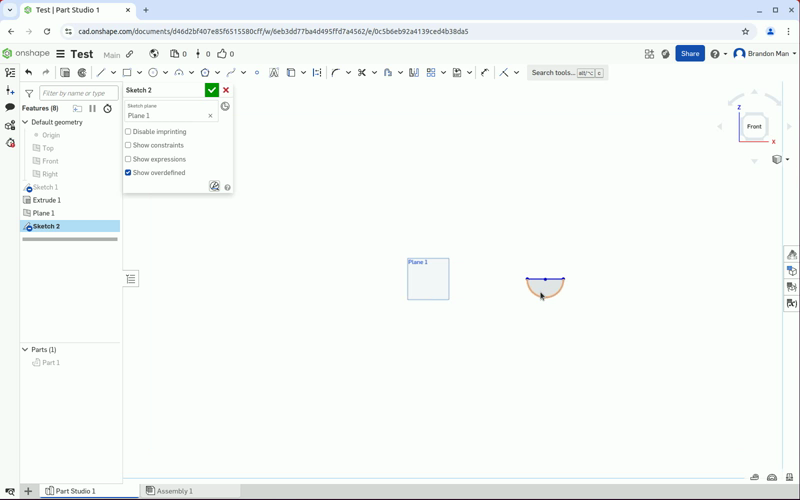
scroll(6)
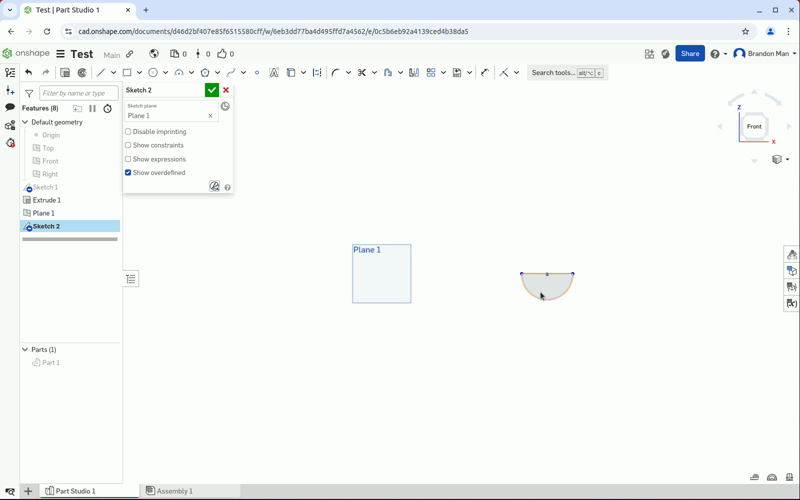
scroll(6)
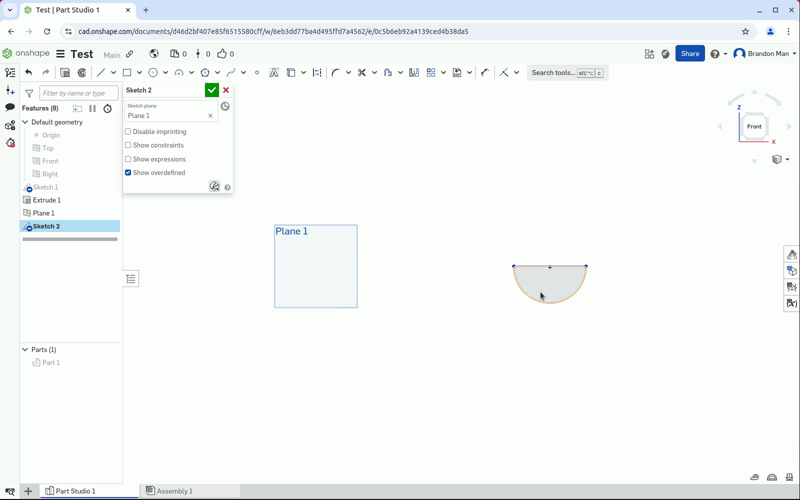
scroll(6)
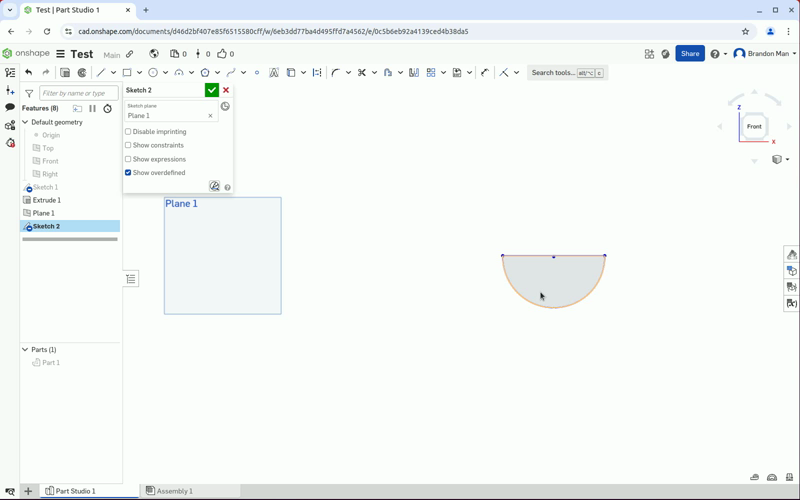
scroll(6)
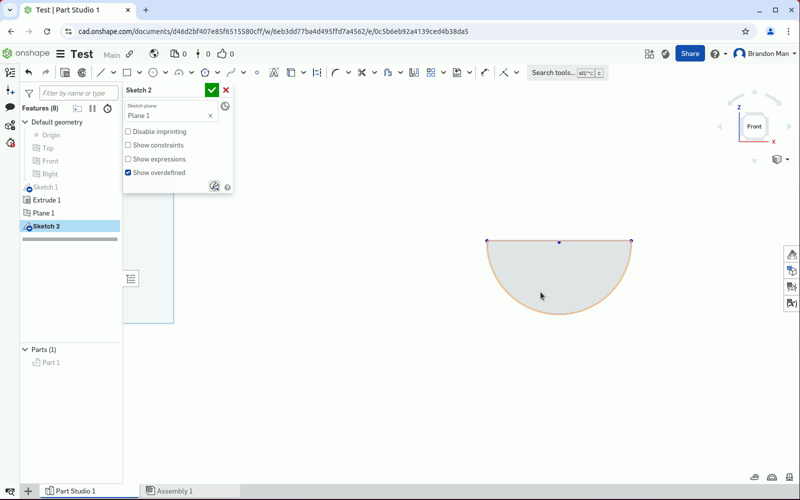
scroll(6)
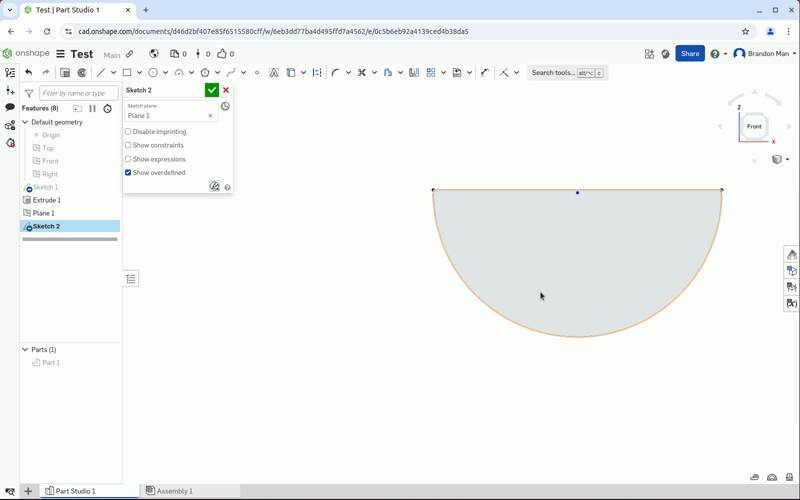
click(540, 291)
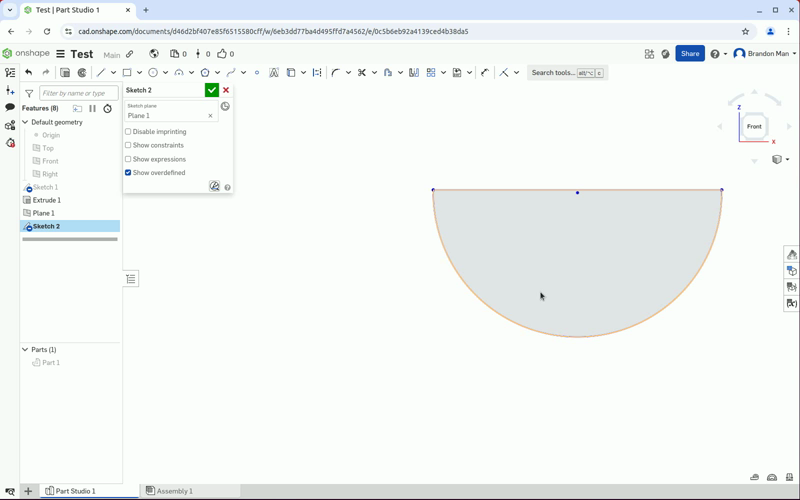
scroll(-6)
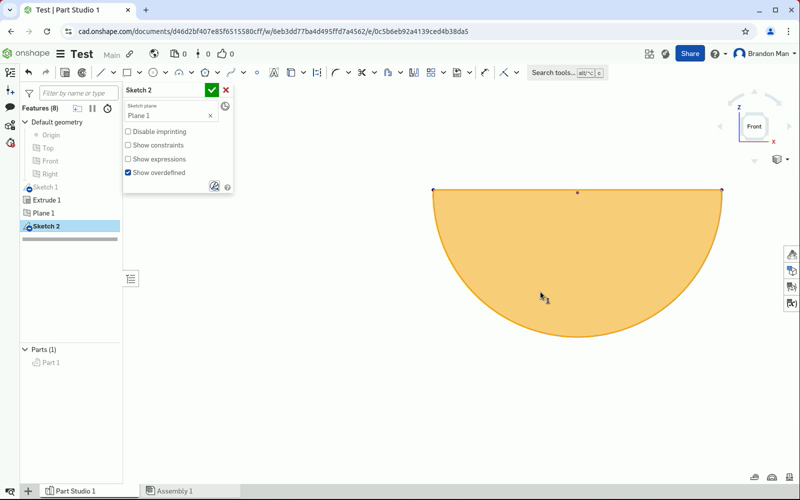
scroll(-6)
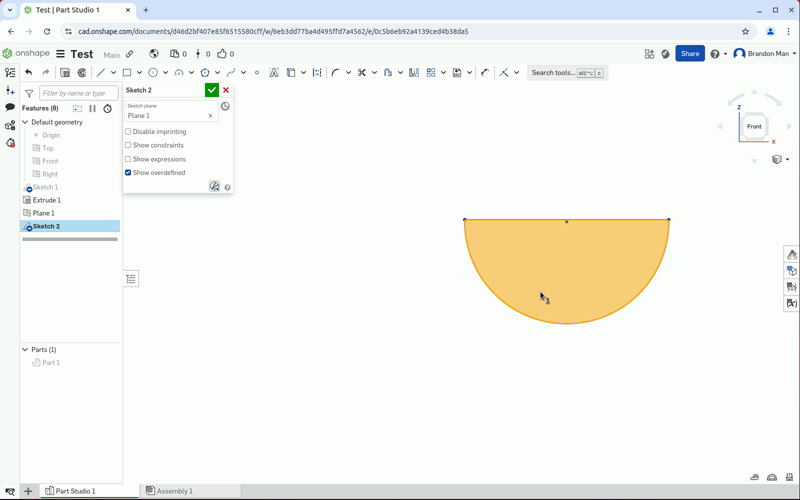
scroll(-6)
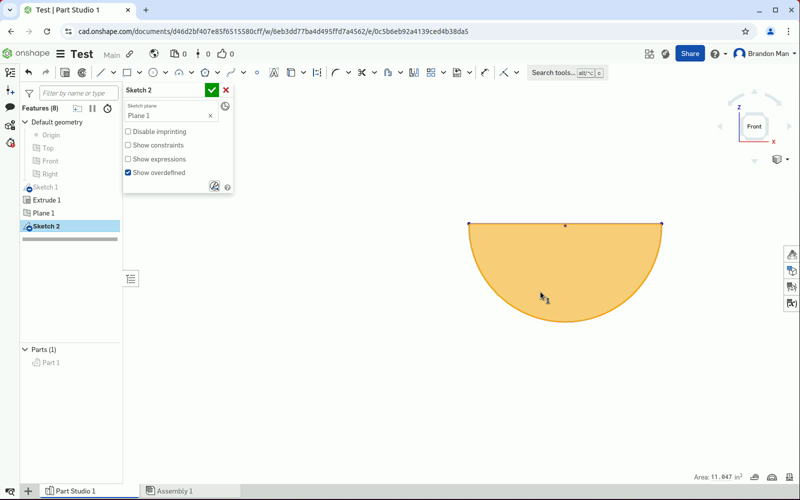
scroll(-6)
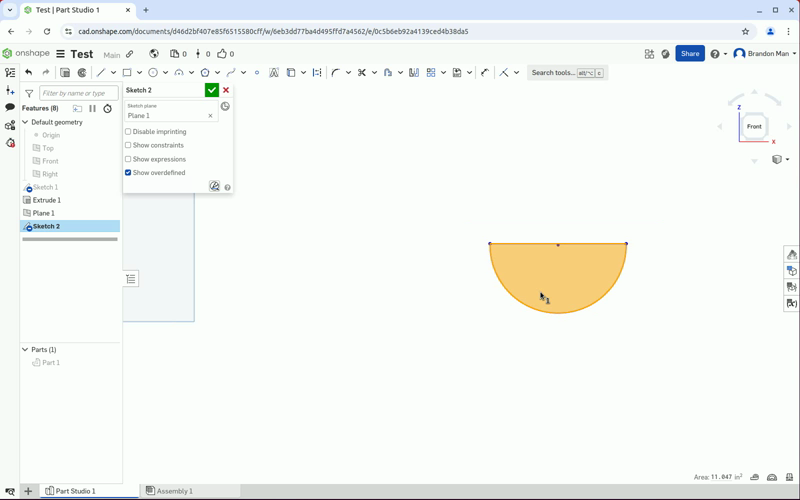
scroll(-6)
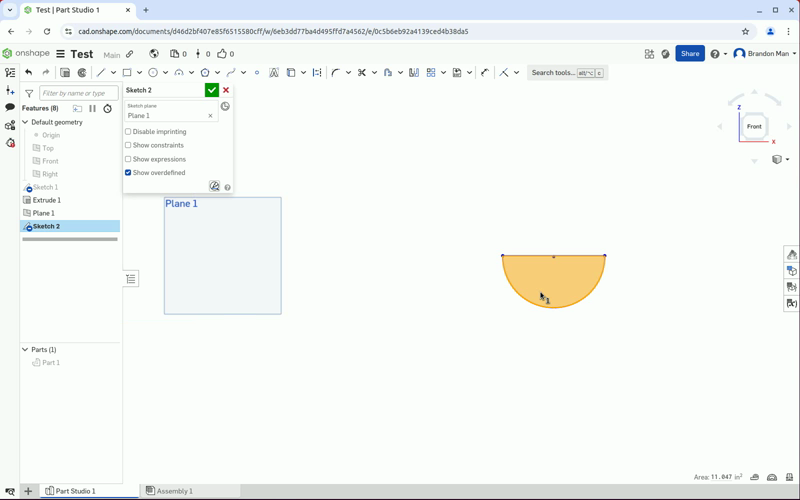
scroll(-6)
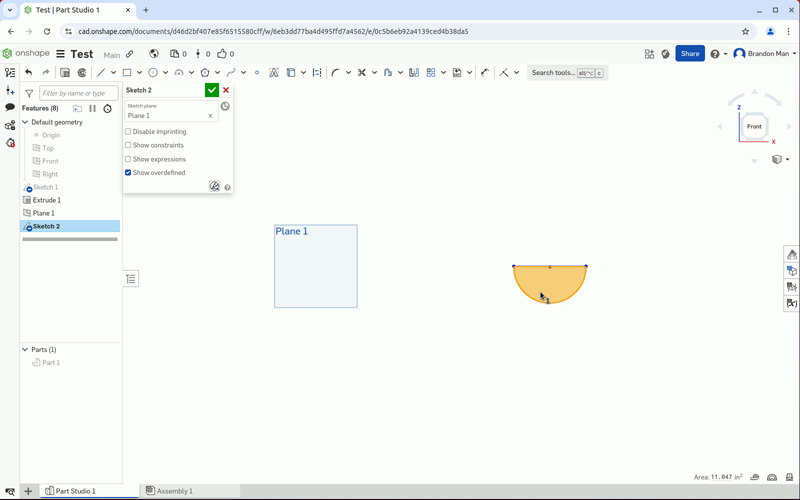
scroll(-6)
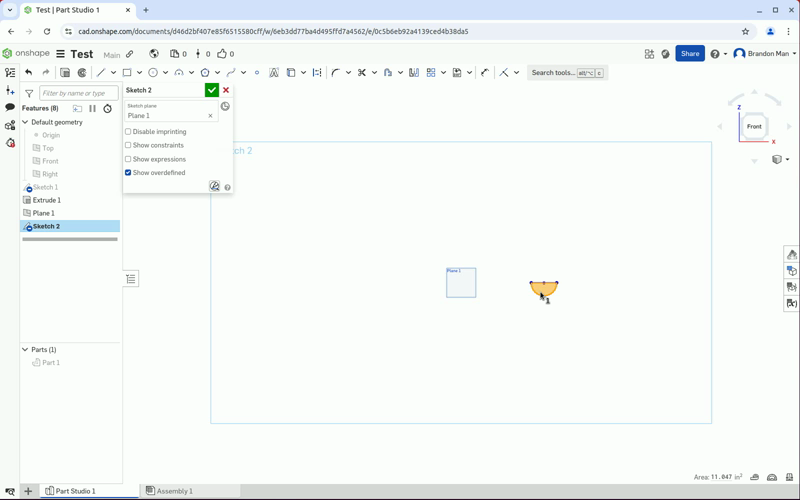
mouse_move(73, 352)
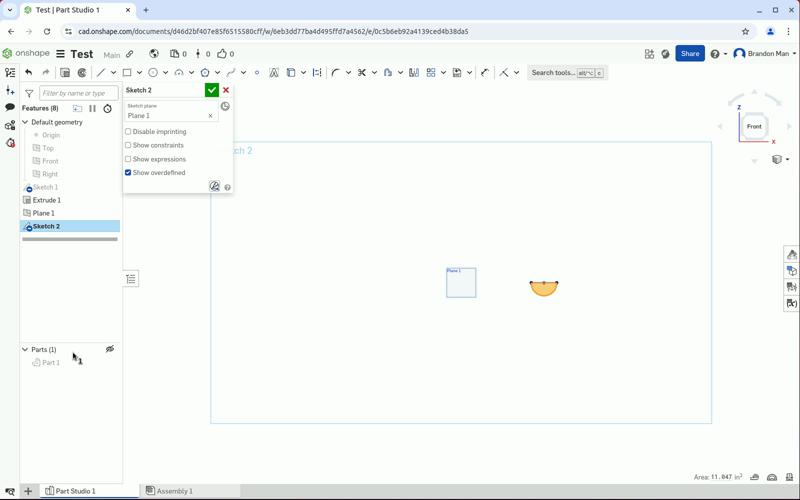
key(shift+y)
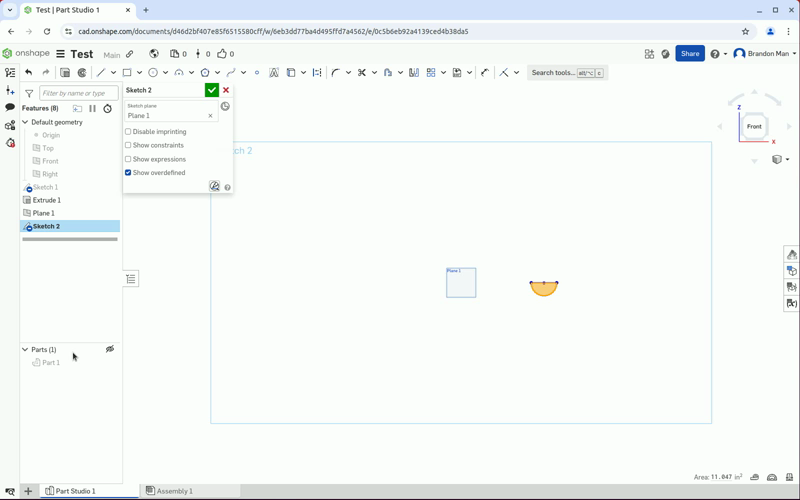
key(shift+e)
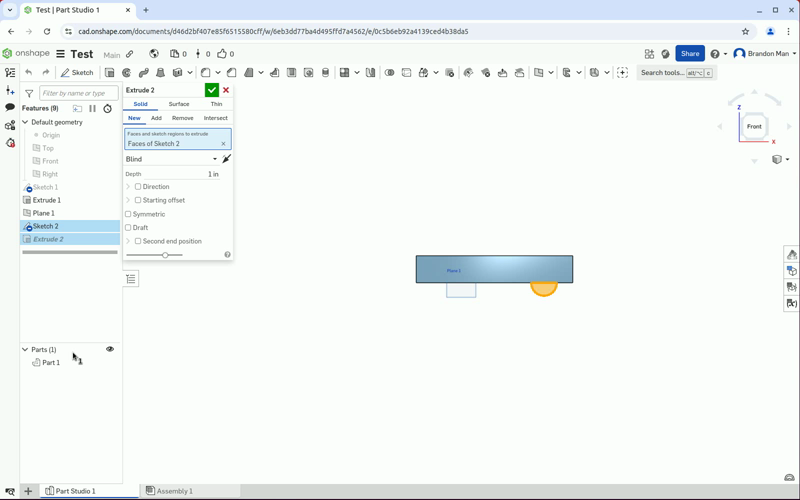
mouse_move(143, 106)
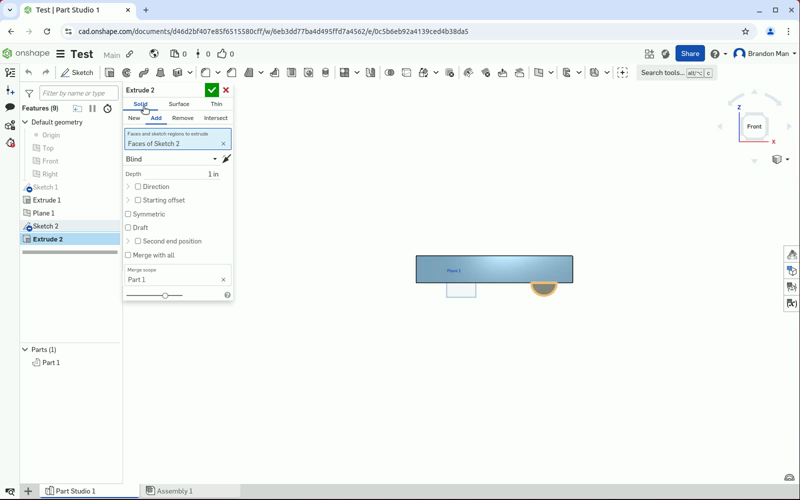
click(143, 106)
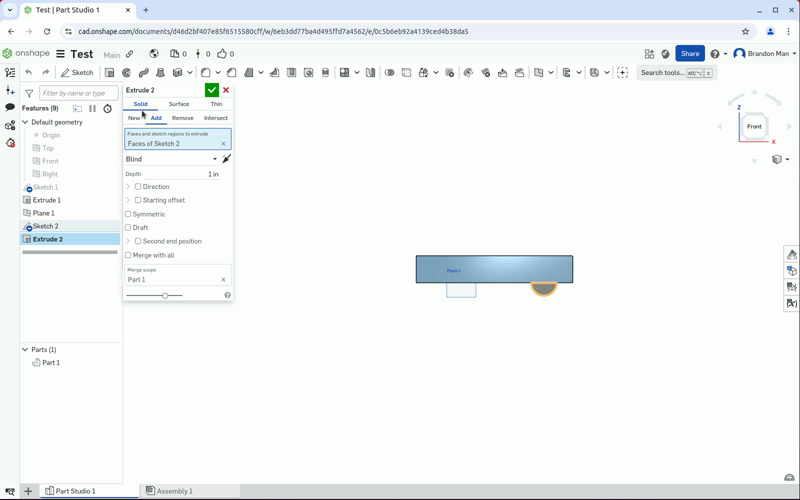
mouse_move(137, 120)
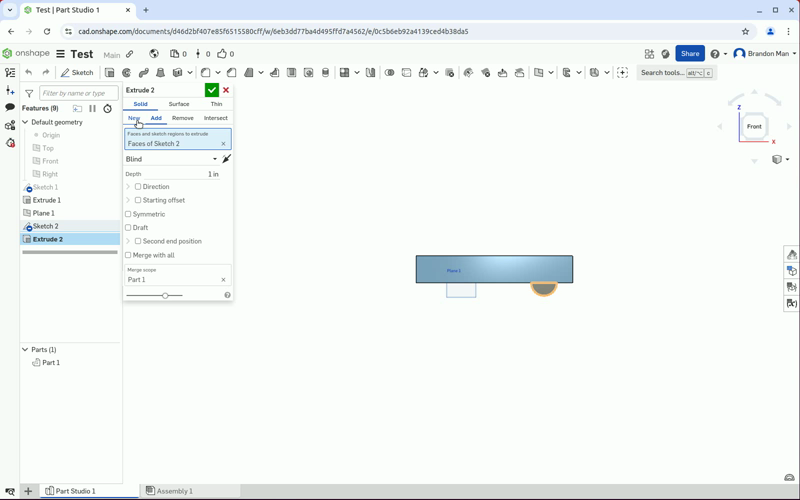
click(137, 120)
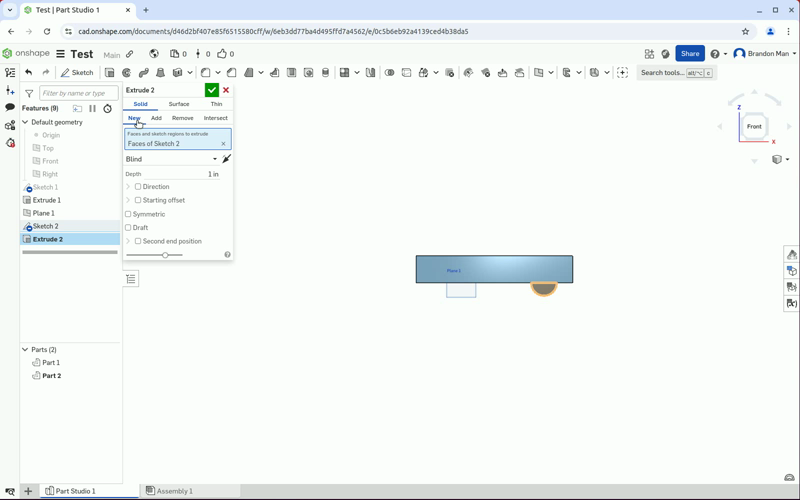
key(tab, 4)
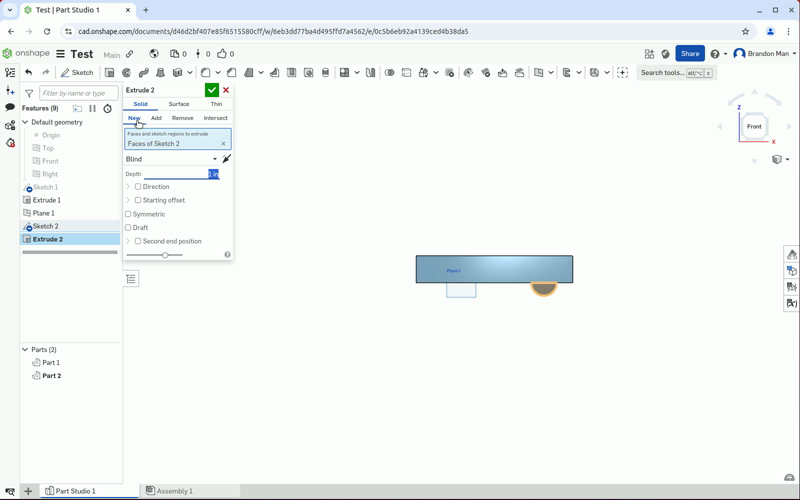
text(1.926)
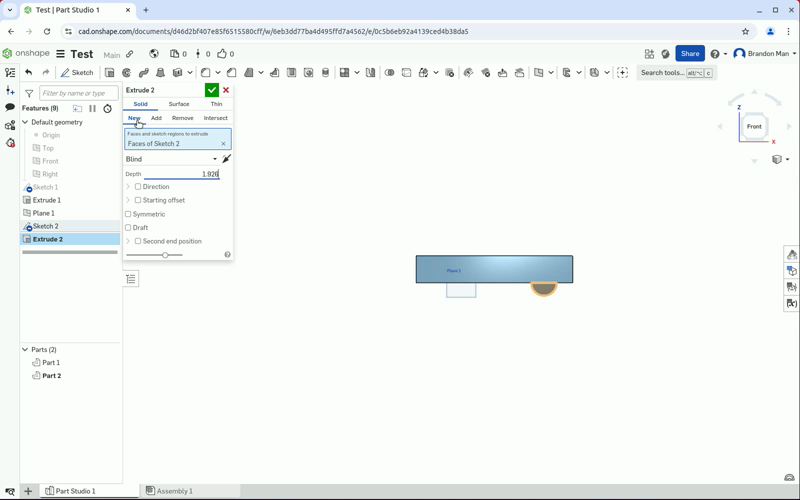
key(enter)
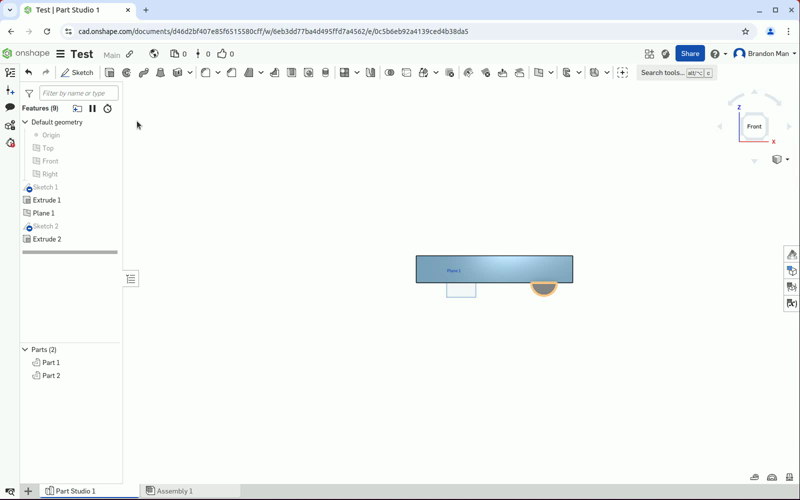
key(shift+h)
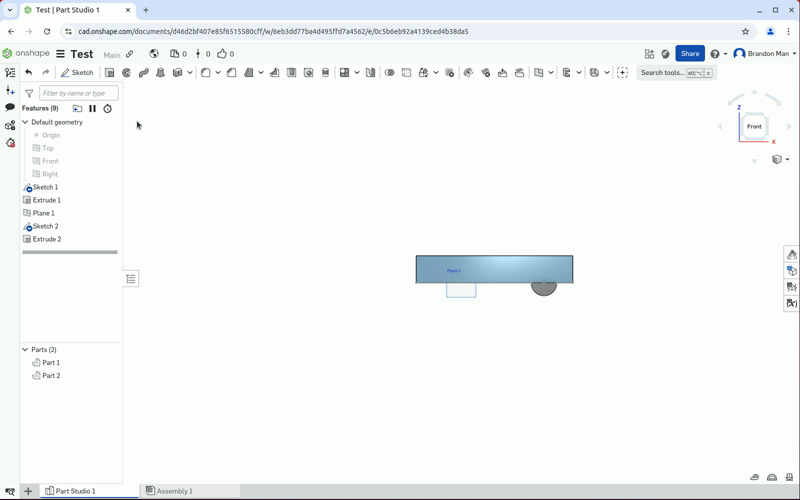
key(shift+h)
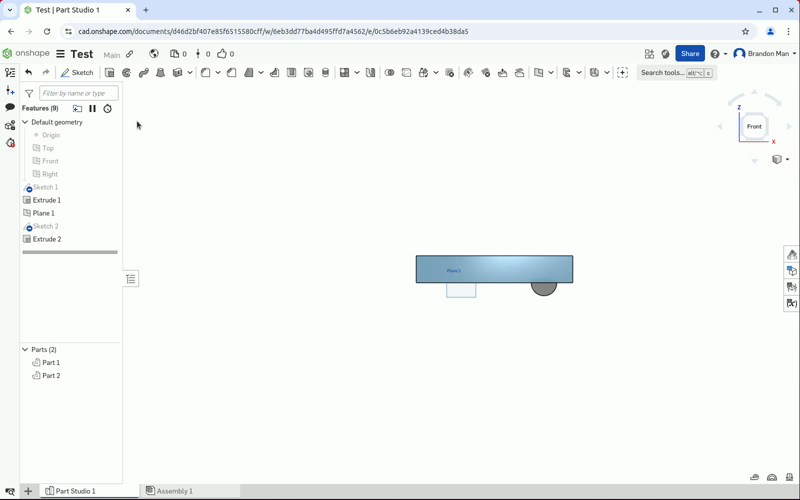
mouse_move(73, 189)
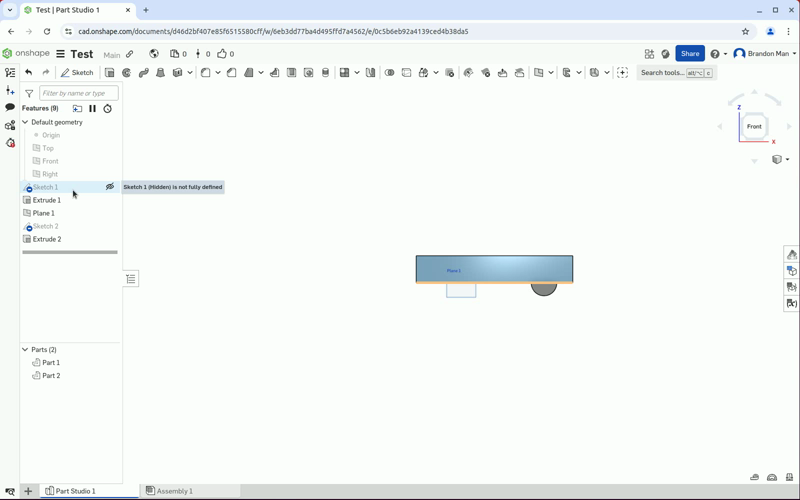
click(73, 189)
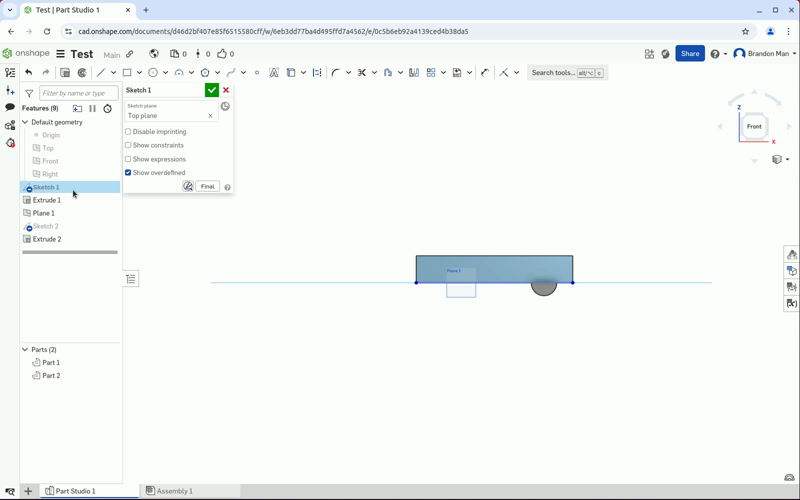
mouse_move(229, 92)
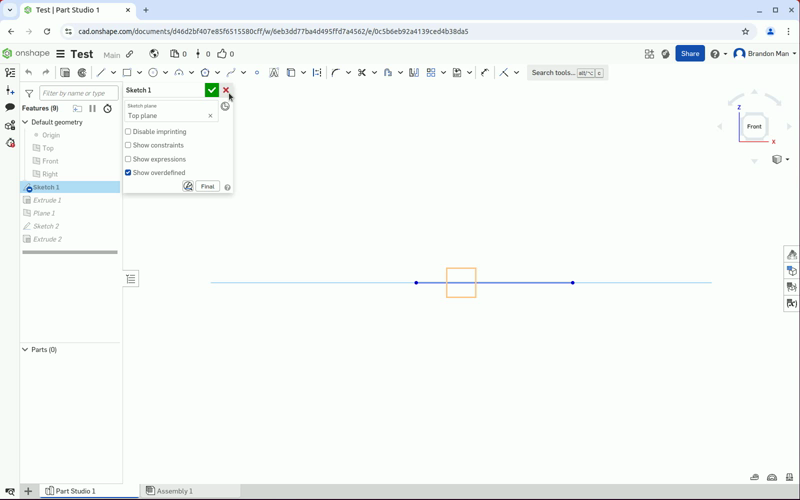
click(229, 92)
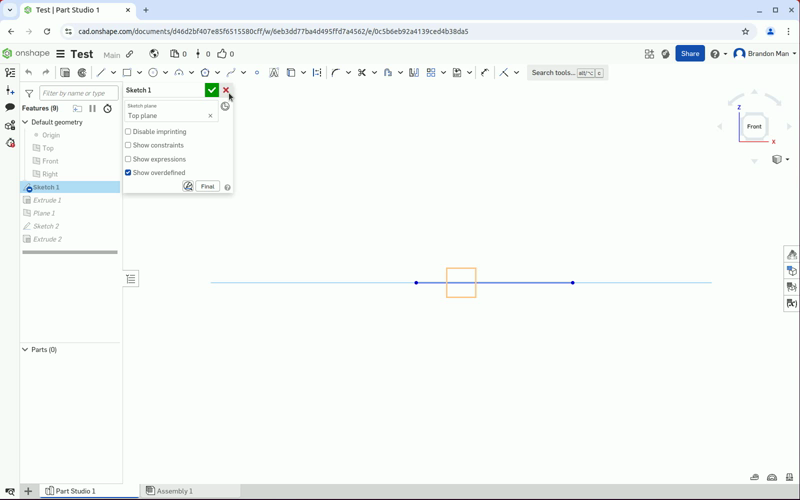
key(shift+s)
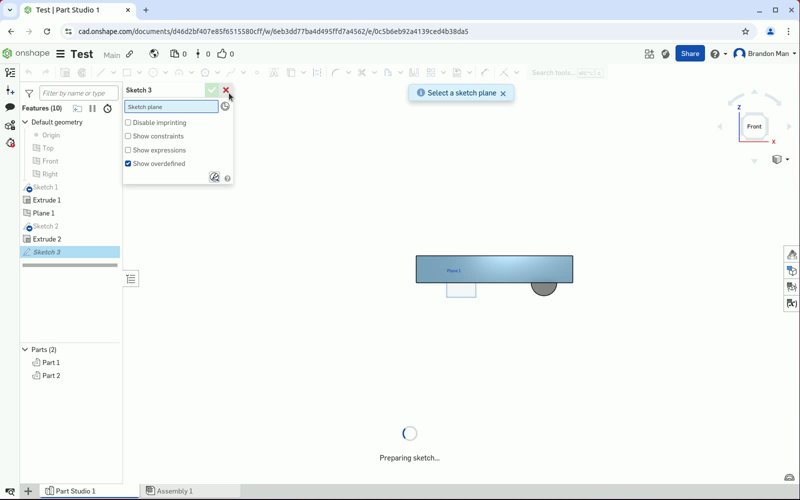
mouse_move(73, 215)
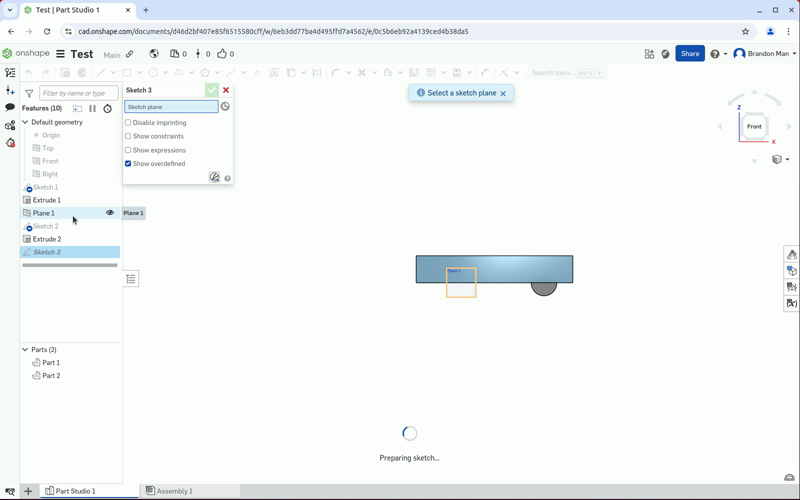
click(73, 215)
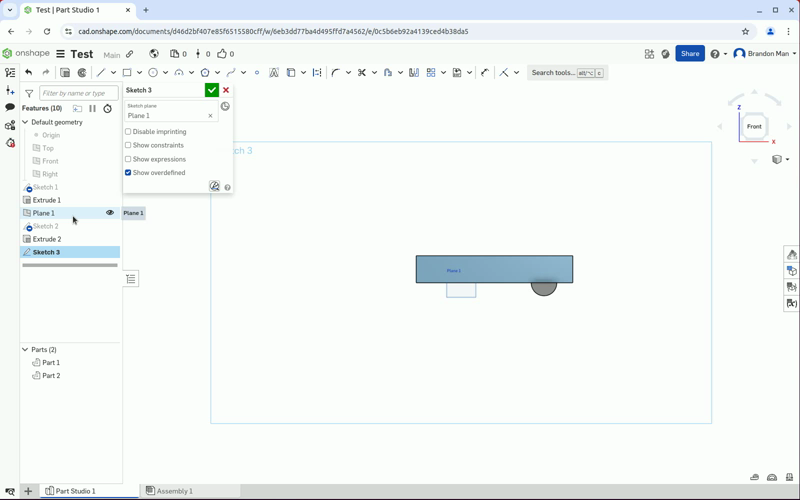
mouse_move(73, 352)
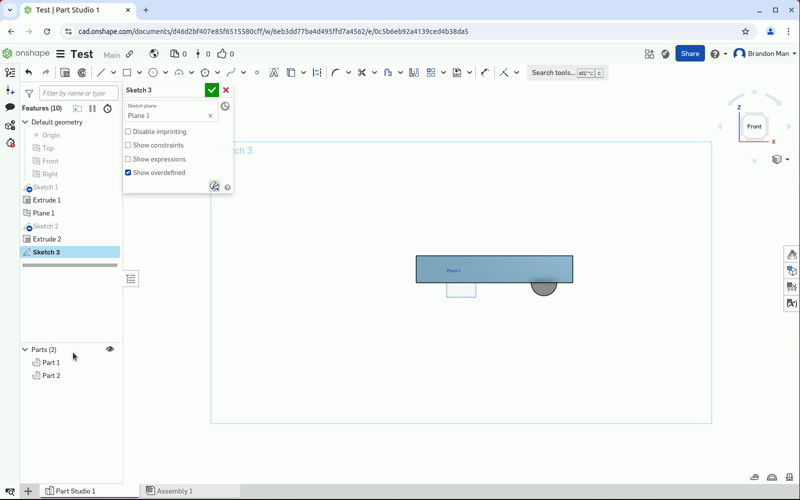
key(y)
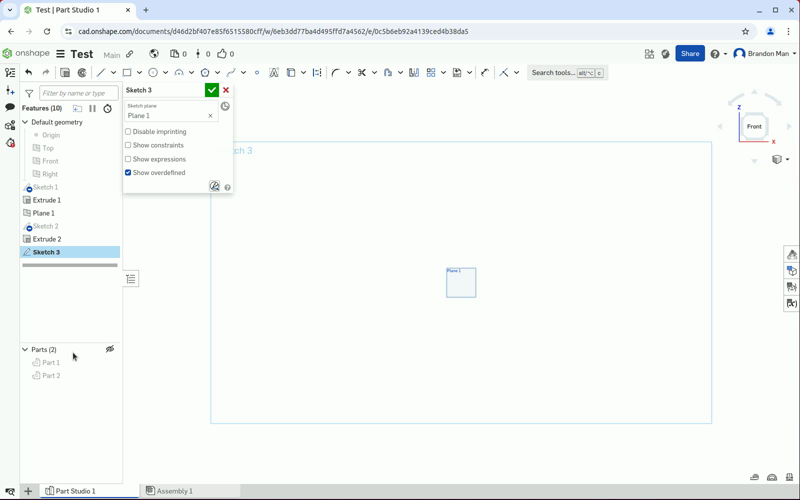
key(a)
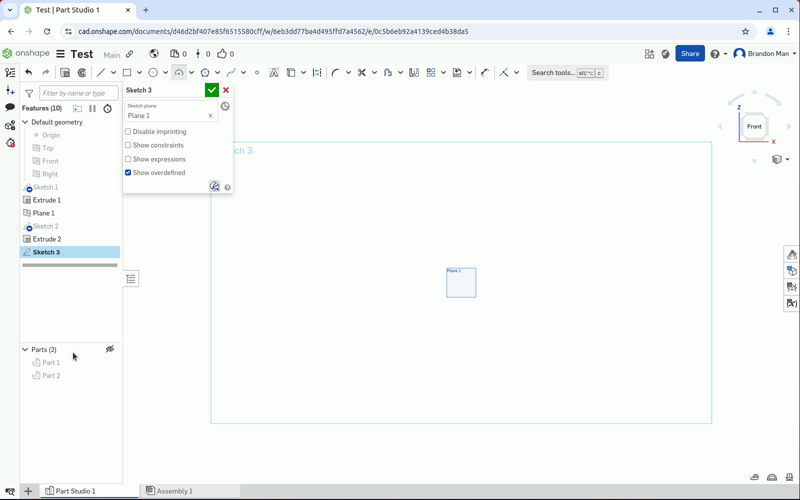
key_down(shift)
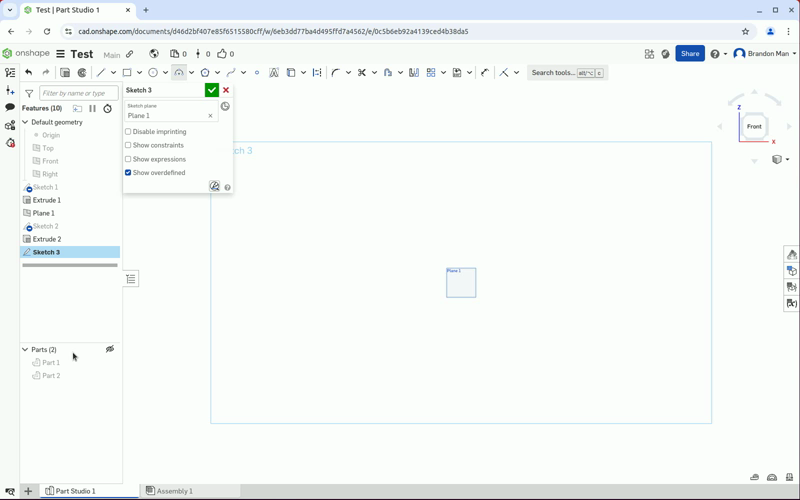
mouse_move(440, 282)
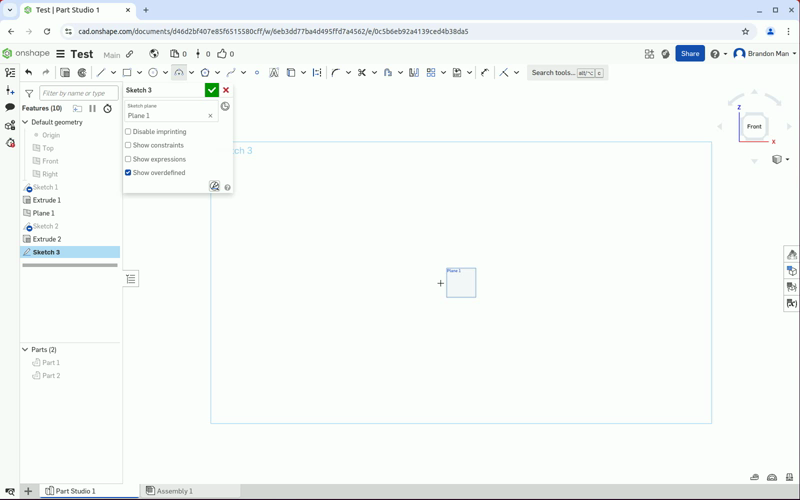
click(440, 282)
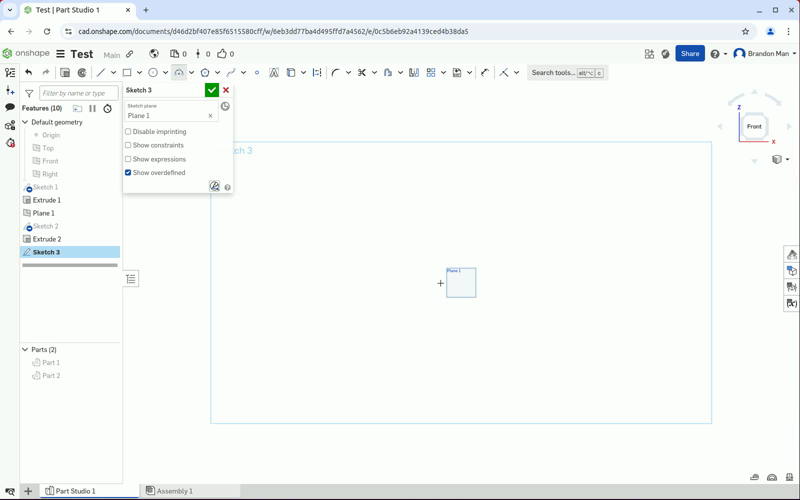
key_up(shift)
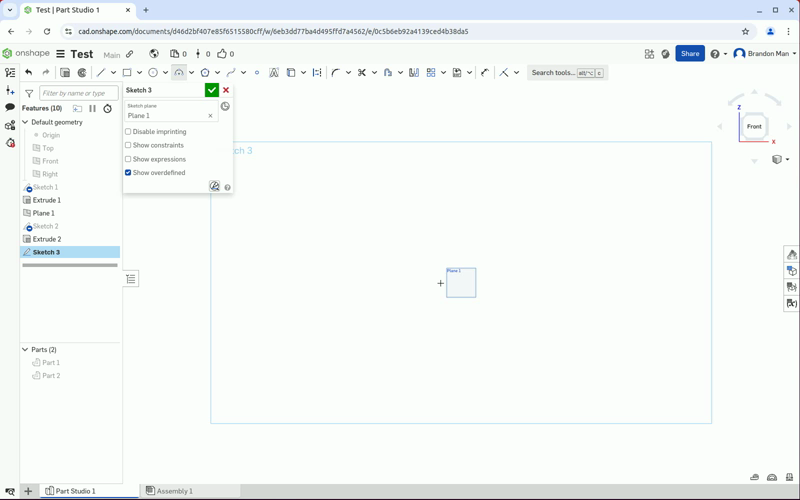
key_down(shift)
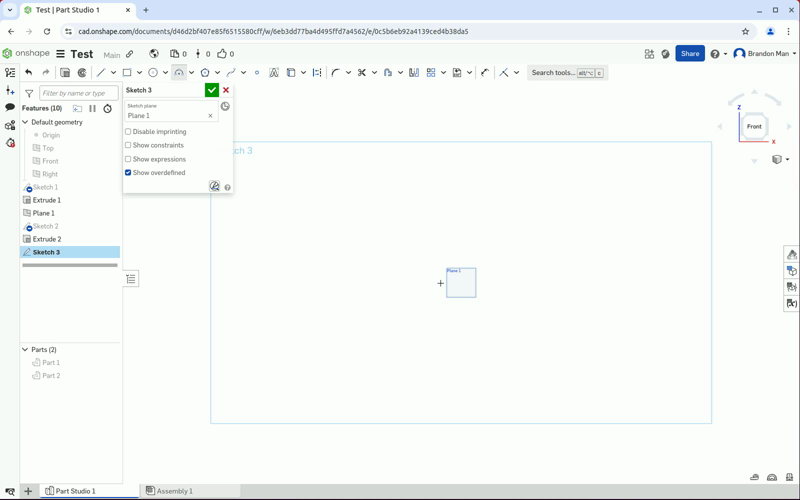
mouse_move(466, 282)
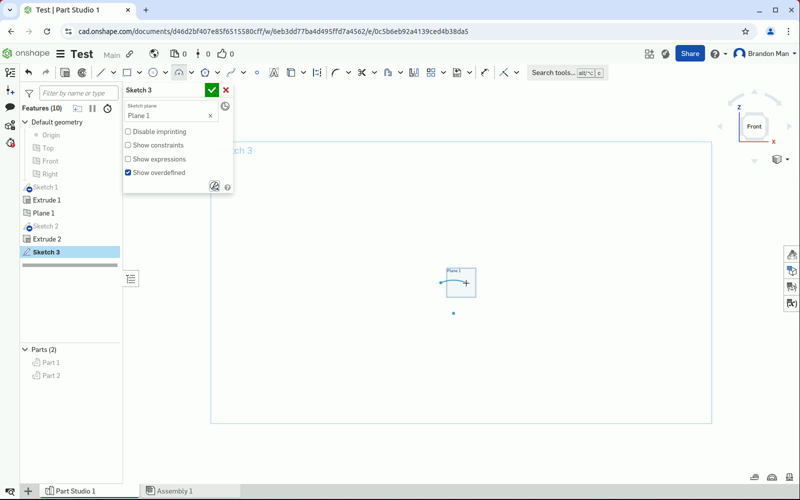
click(466, 282)
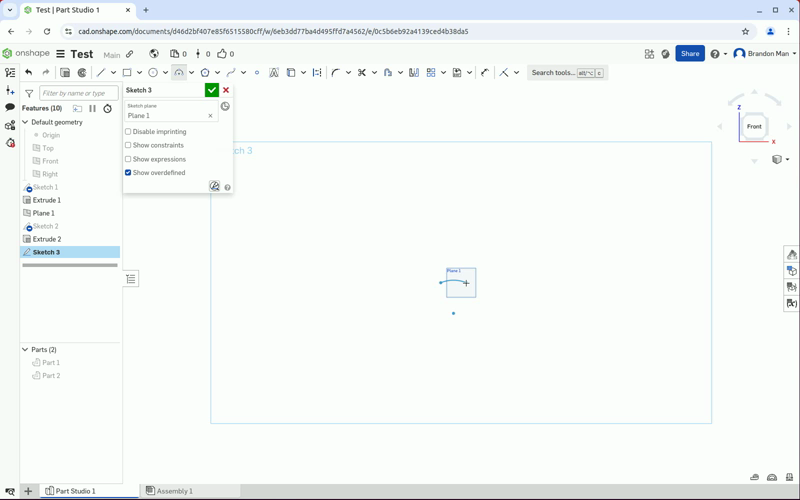
mouse_move(453, 295)
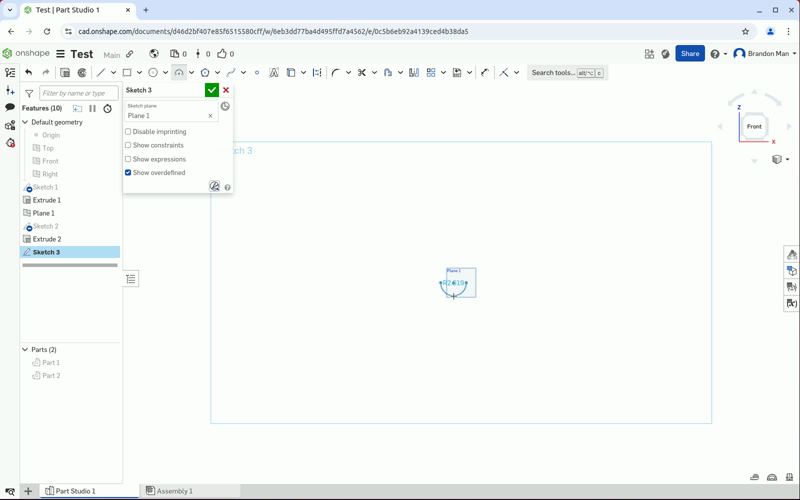
click(453, 295)
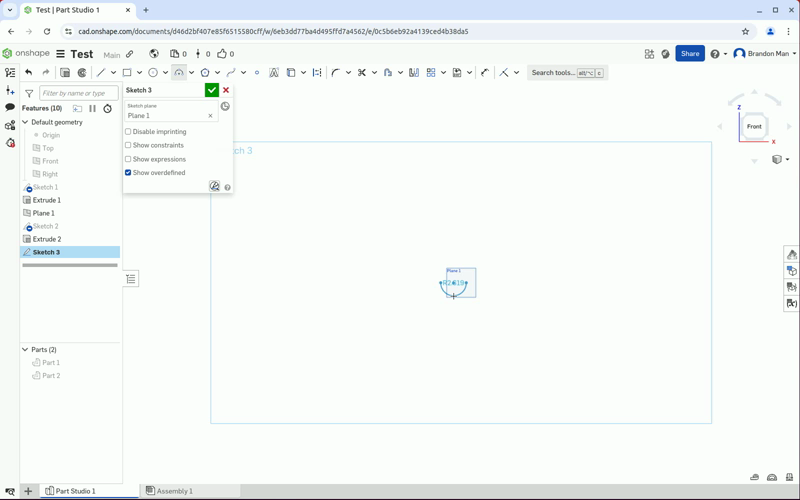
key_up(shift)
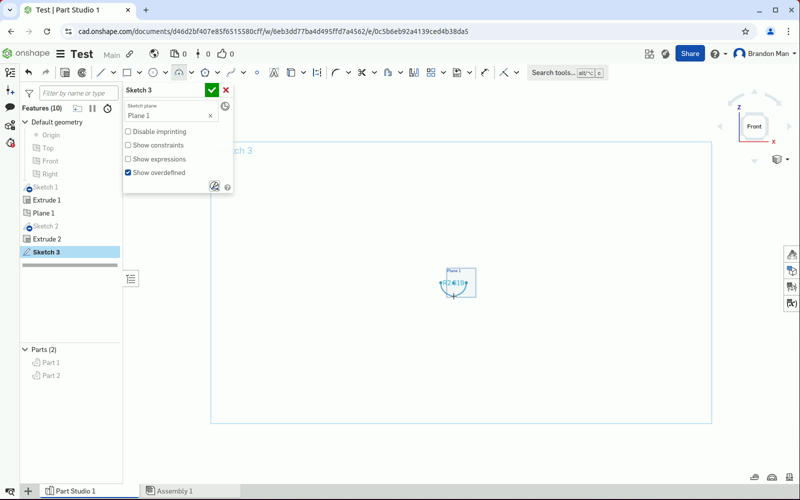
key(esc)
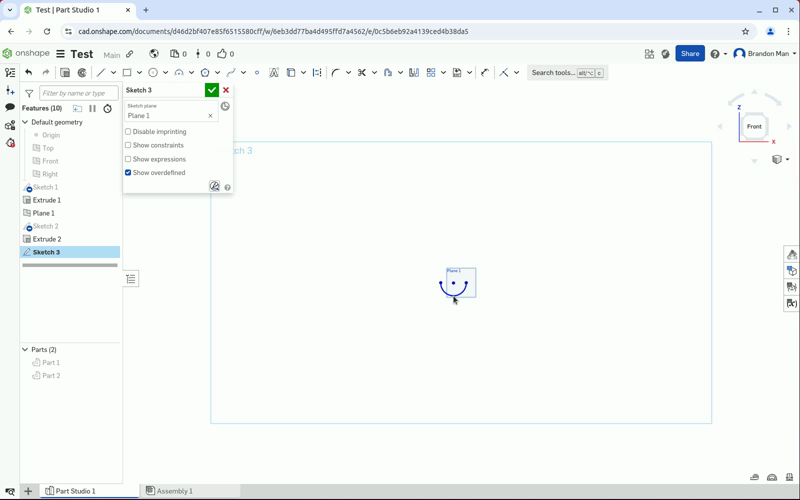
key(l)
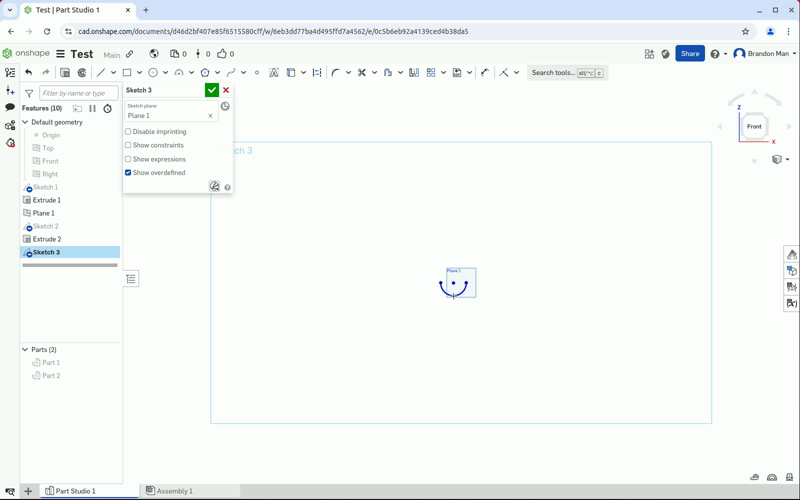
mouse_move(466, 282)
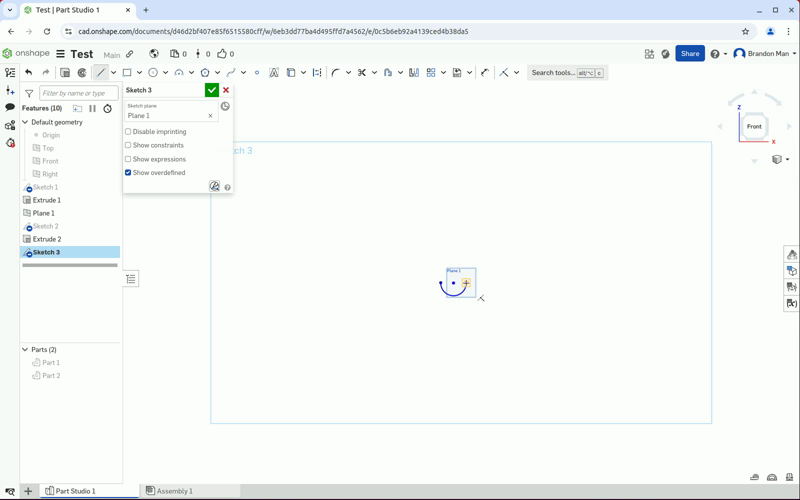
click(466, 282)
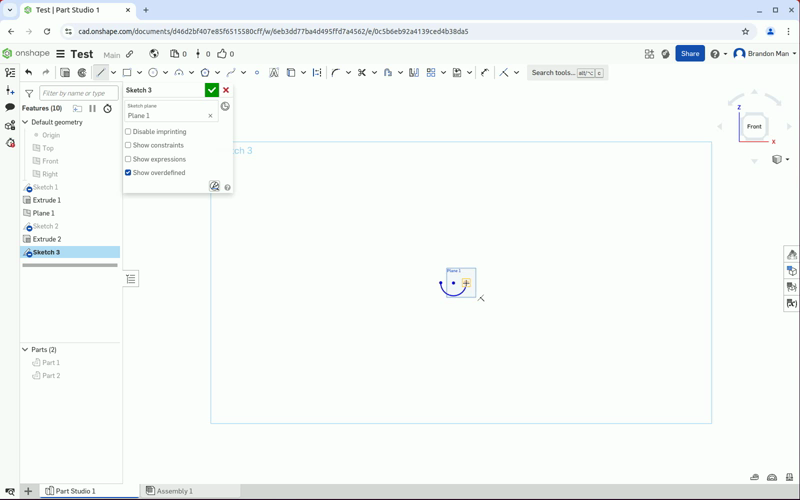
mouse_move(496, 282)
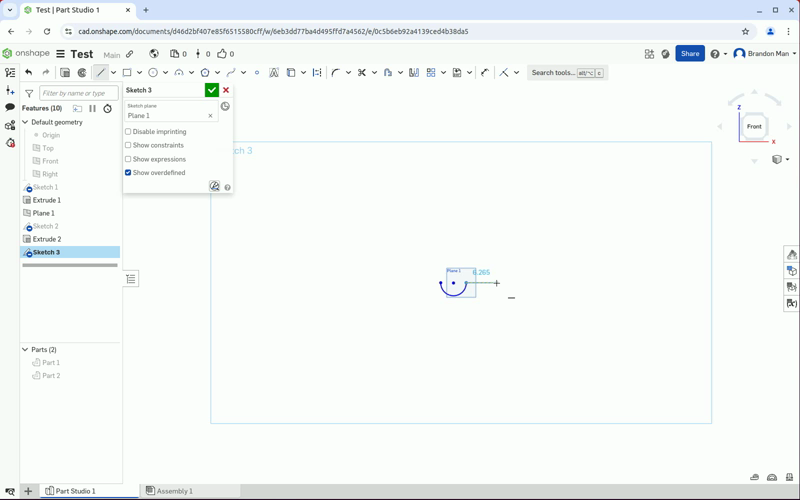
key_down(shift)
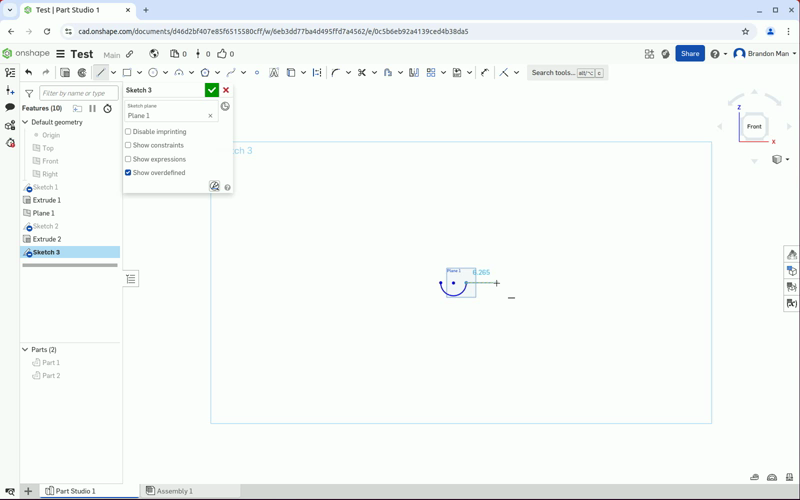
mouse_move(440, 282)
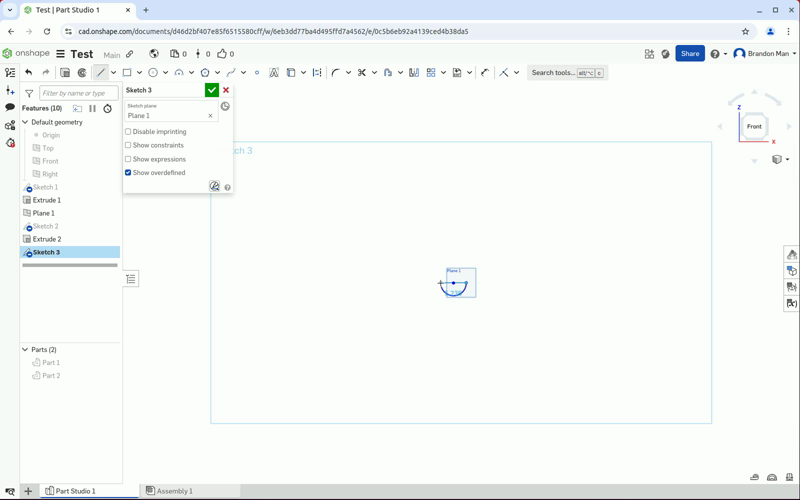
key_up(shift)
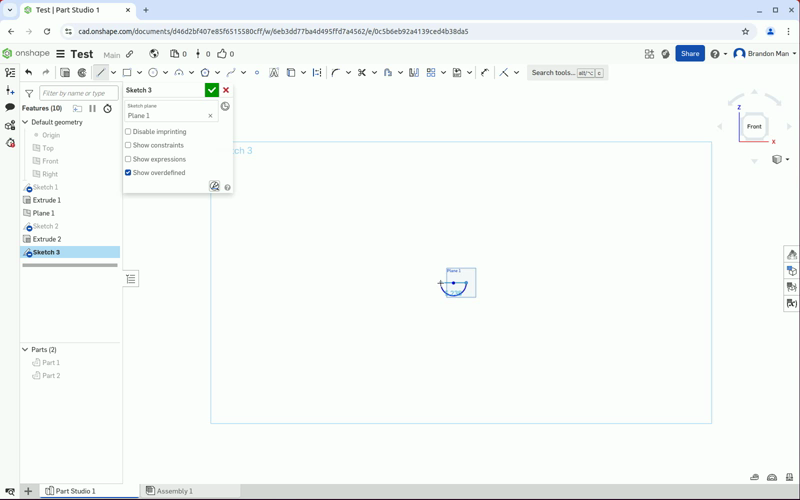
click(440, 282)
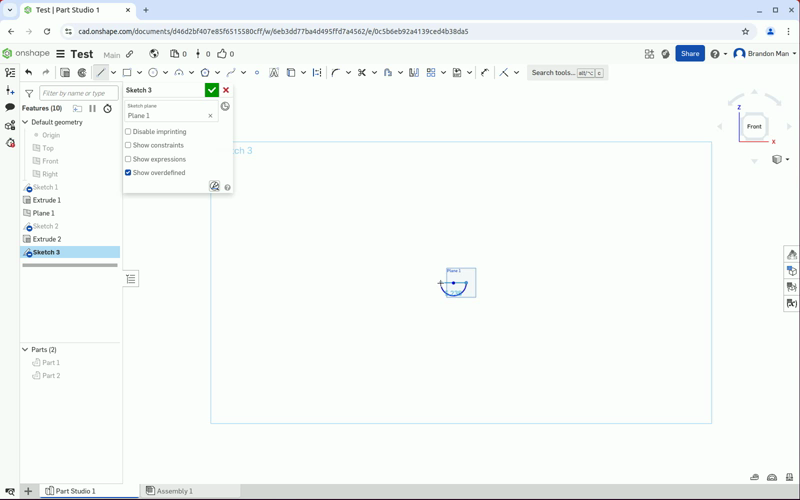
key(esc)
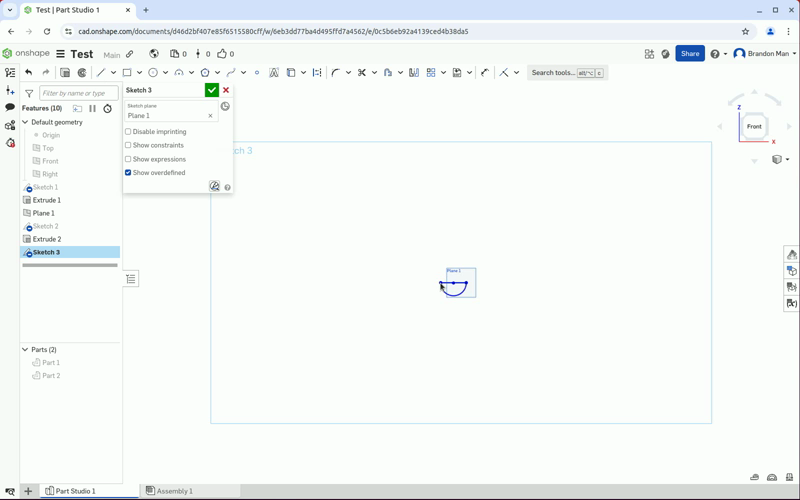
mouse_move(461, 285)
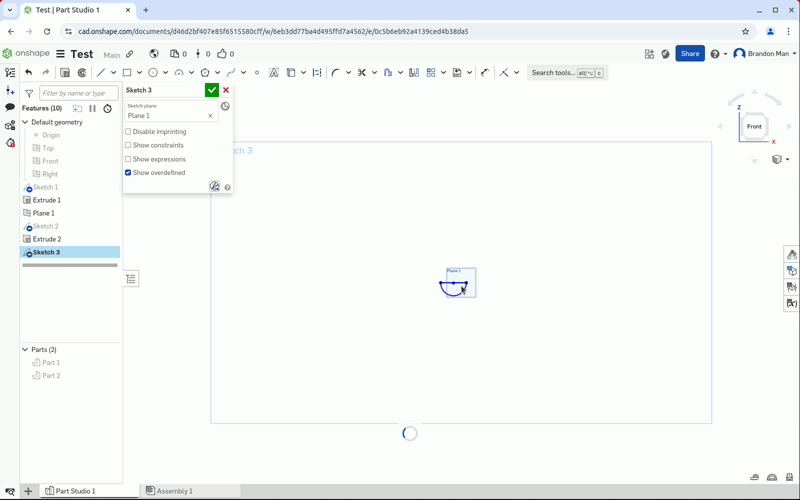
scroll(6)
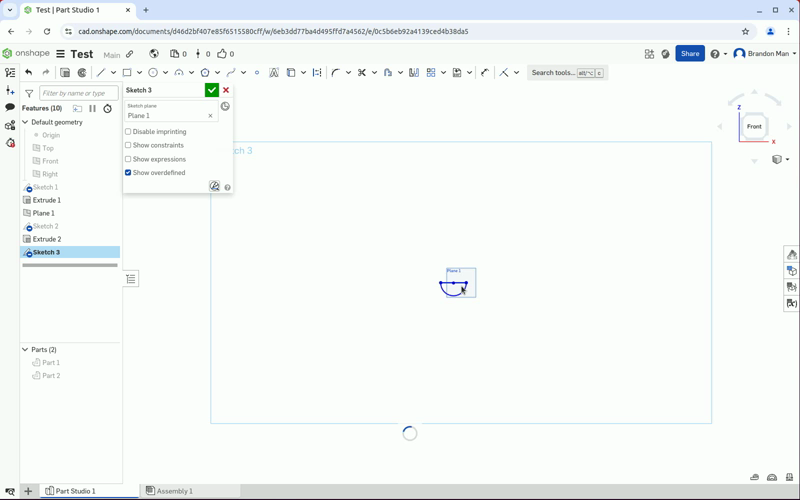
scroll(6)
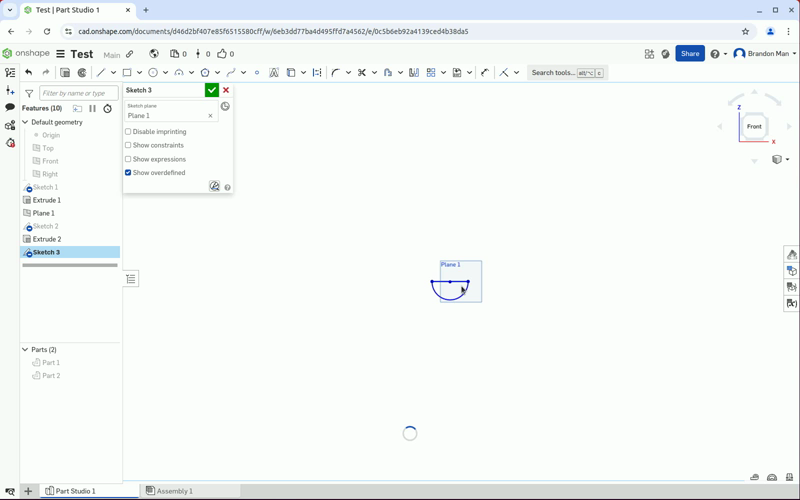
scroll(6)
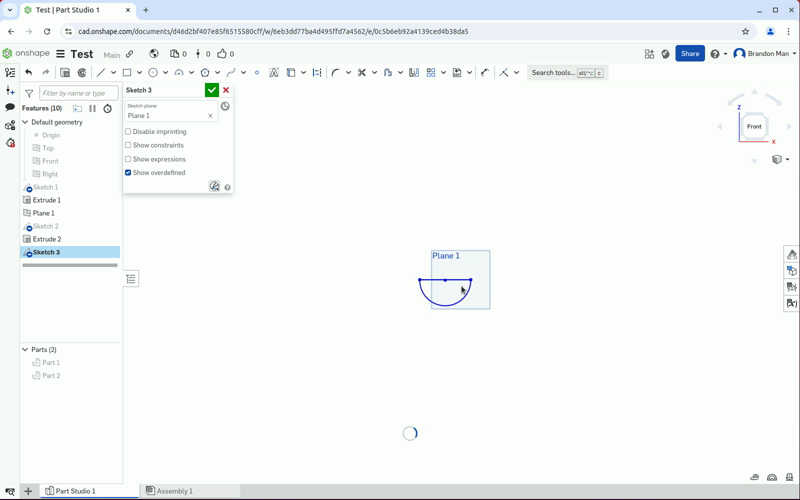
scroll(6)
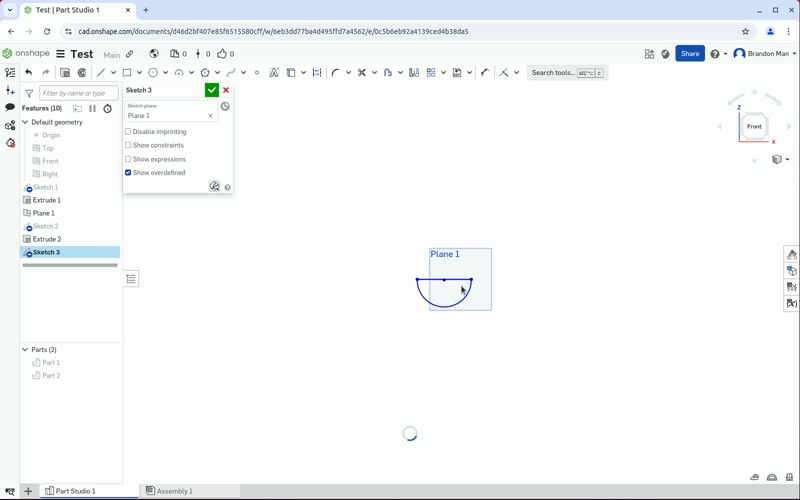
scroll(6)
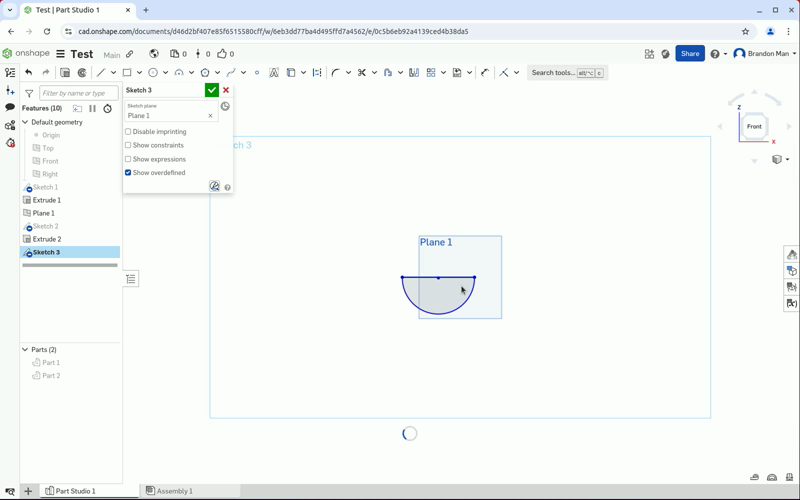
scroll(6)
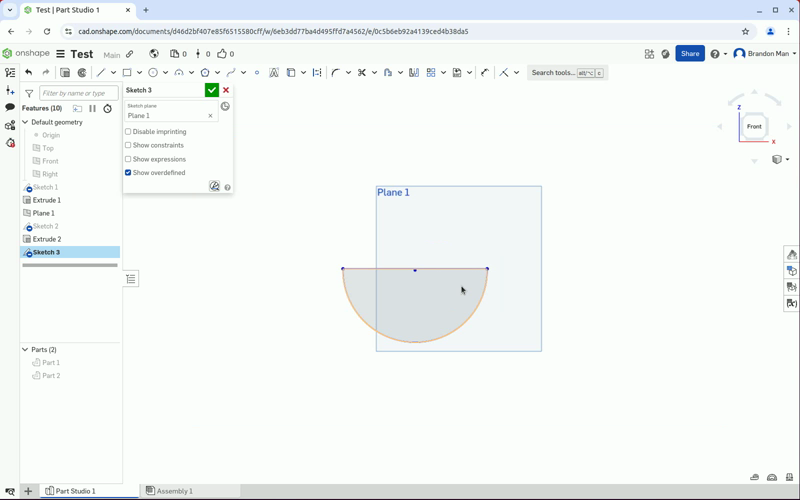
scroll(6)
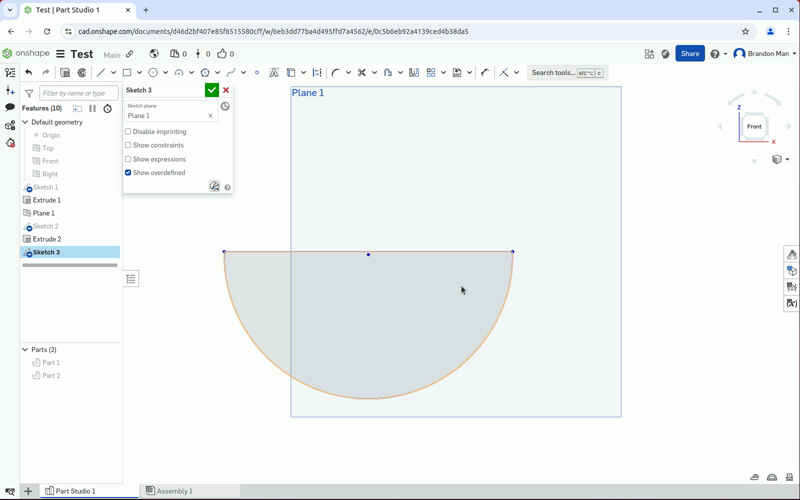
click(461, 285)
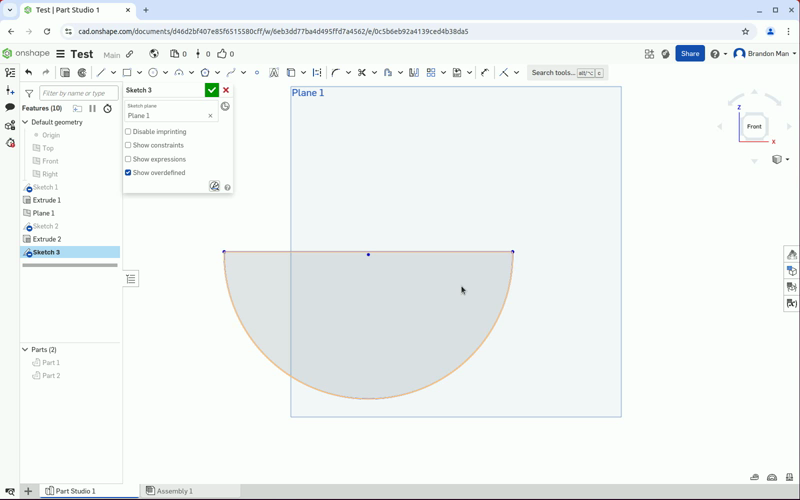
scroll(-6)
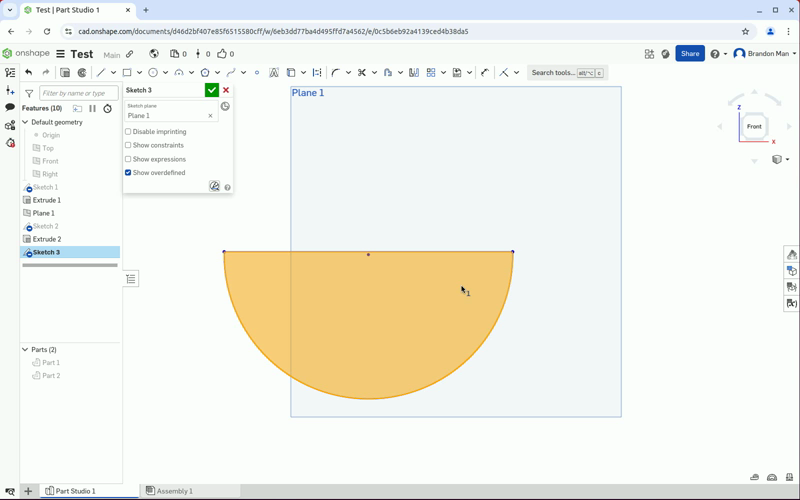
scroll(-6)
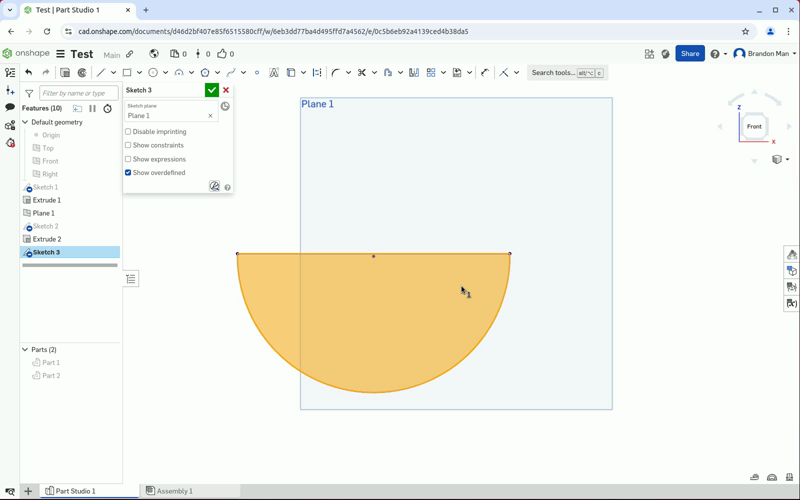
scroll(-6)
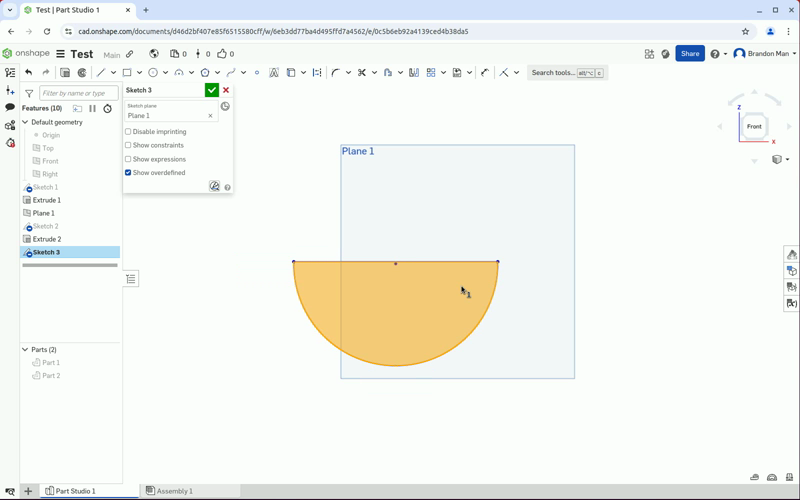
scroll(-6)
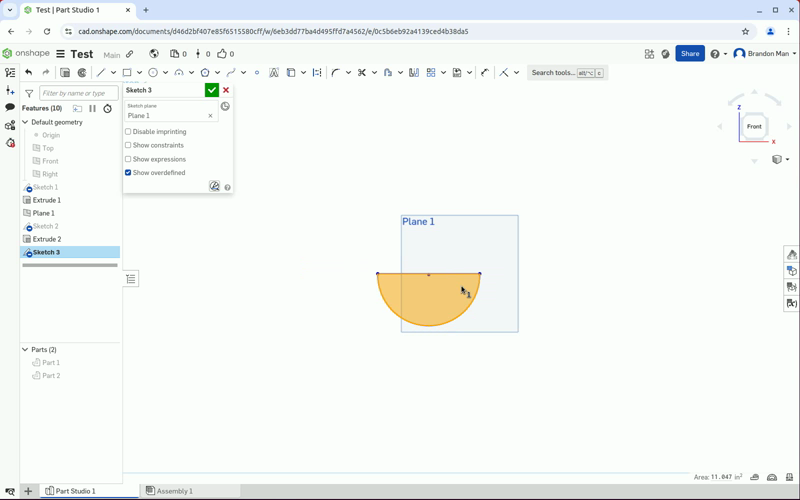
scroll(-6)
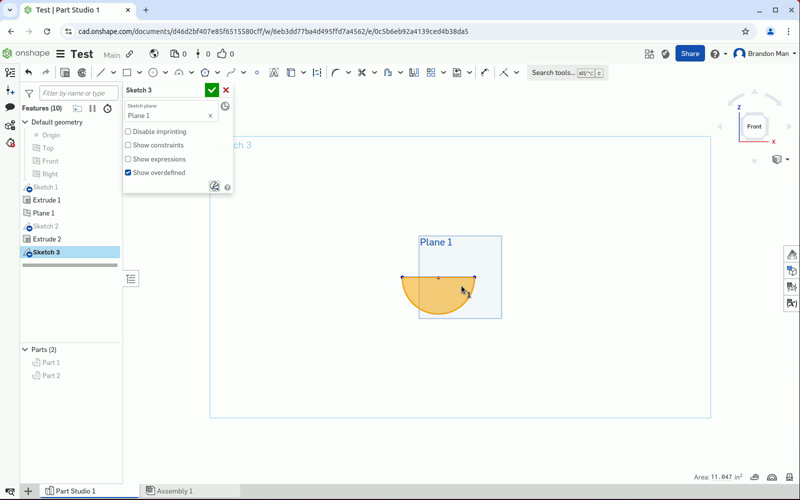
scroll(-6)
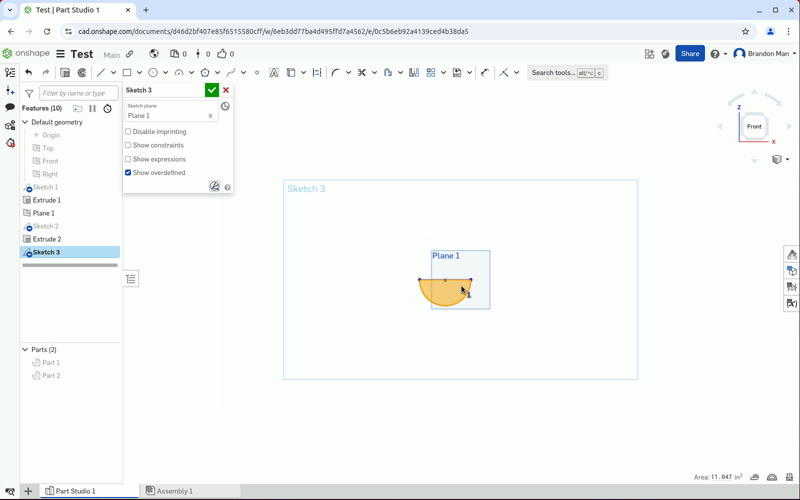
scroll(-6)
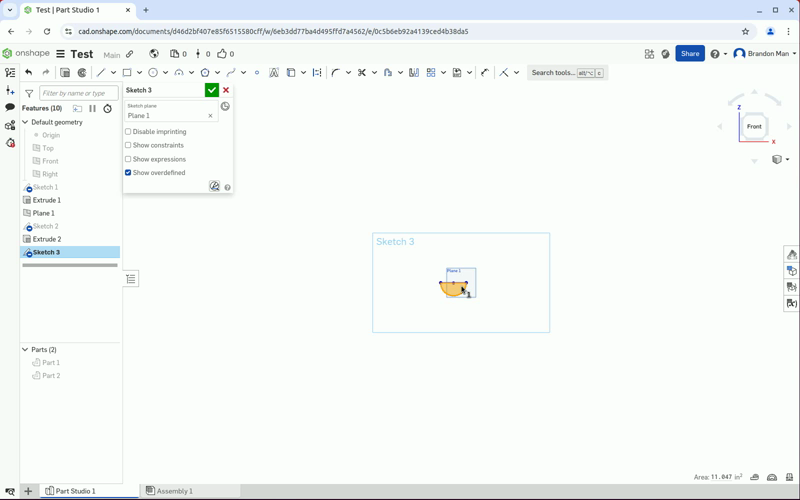
mouse_move(73, 352)
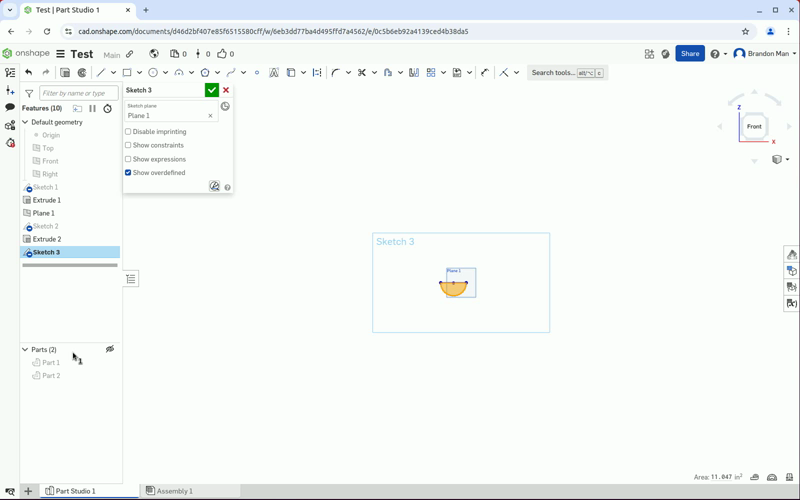
key(shift+y)
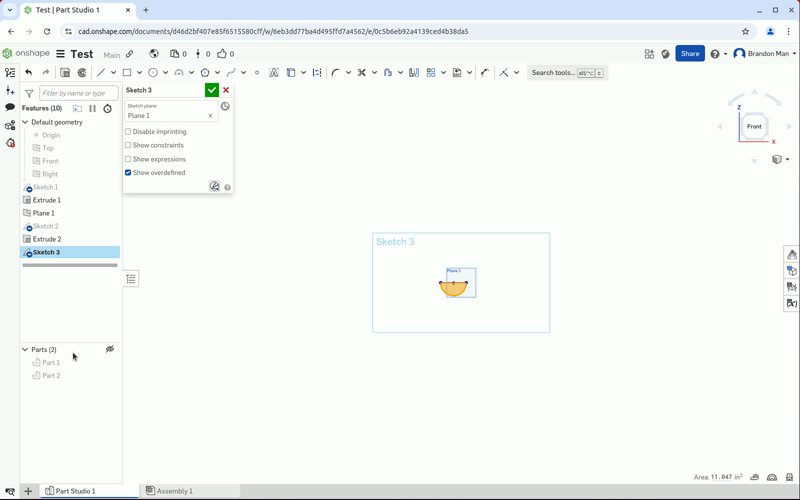
key(shift+e)
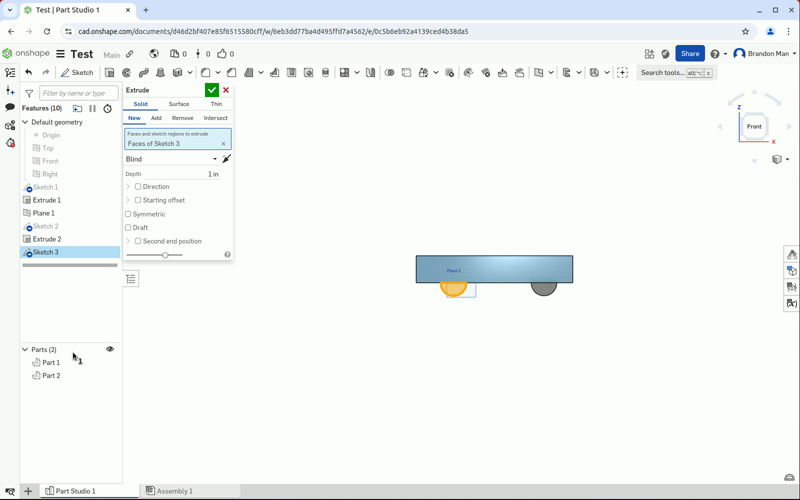
mouse_move(143, 106)
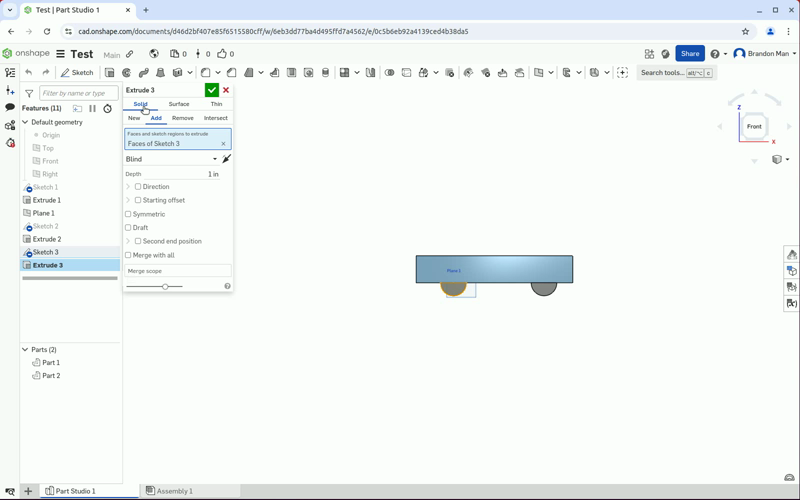
click(143, 106)
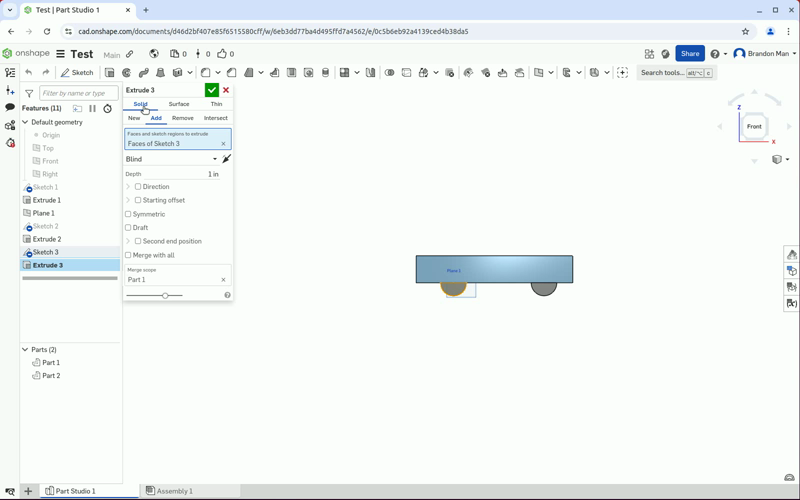
mouse_move(137, 120)
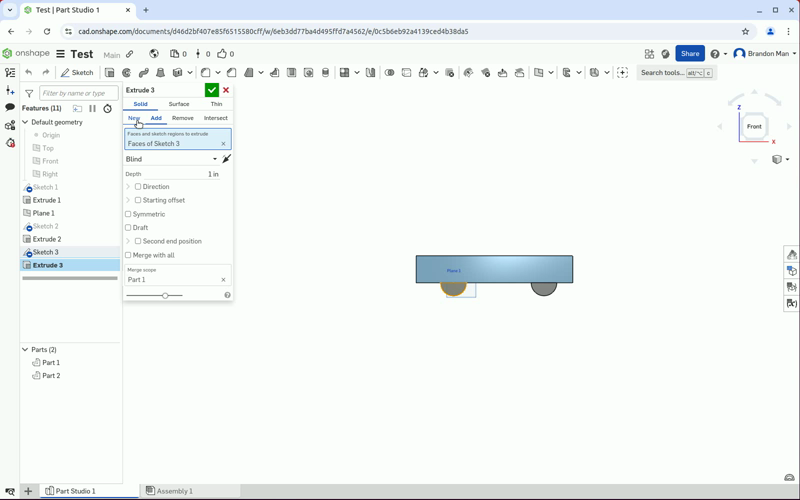
click(137, 120)
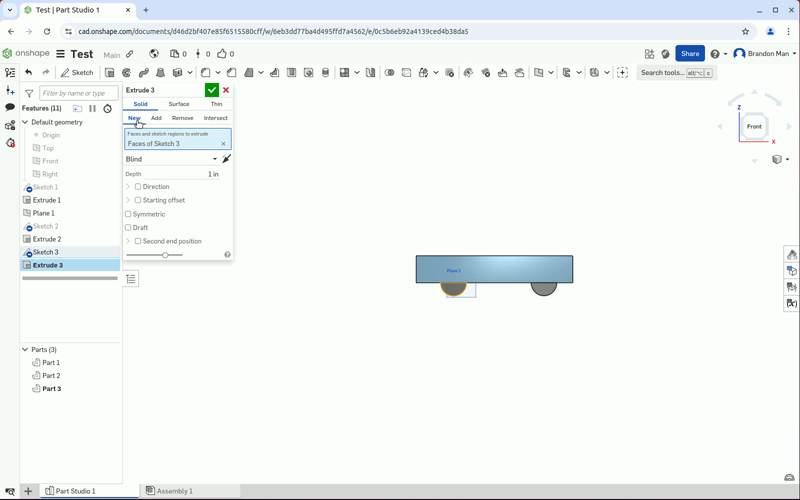
key(tab, 4)
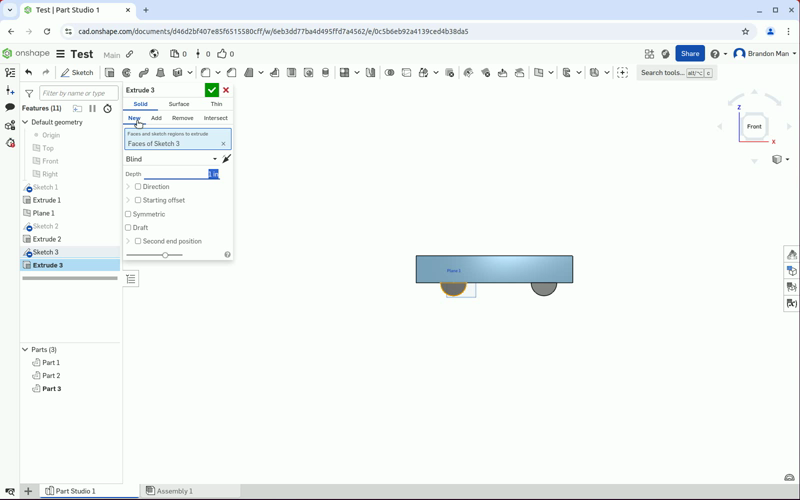
text(1.926)
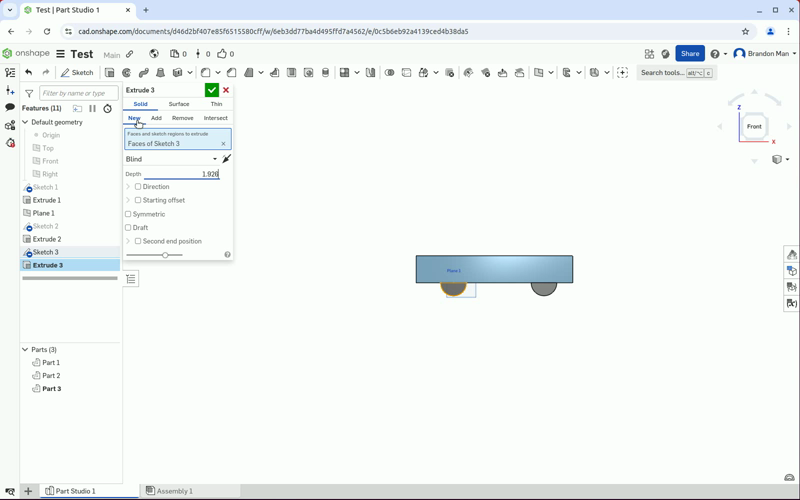
key(enter)
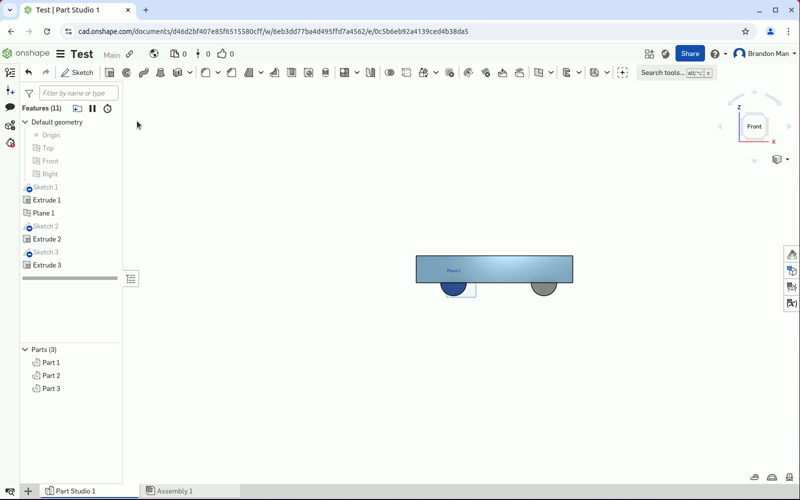
key(shift+h)
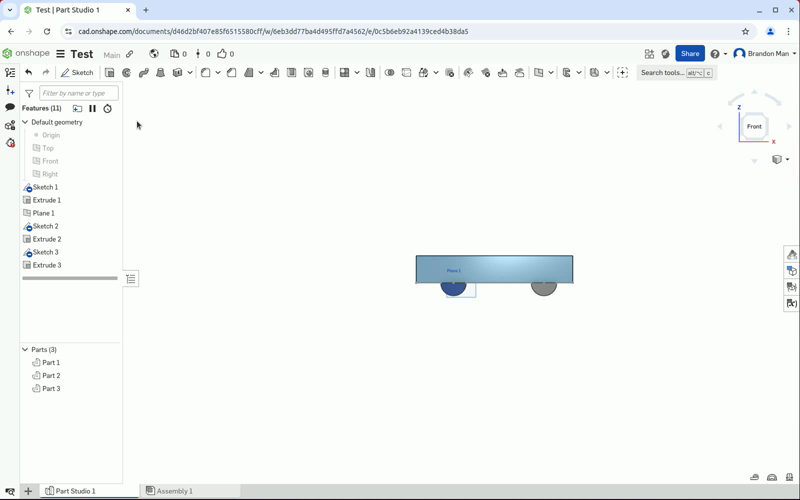
key(shift+h)
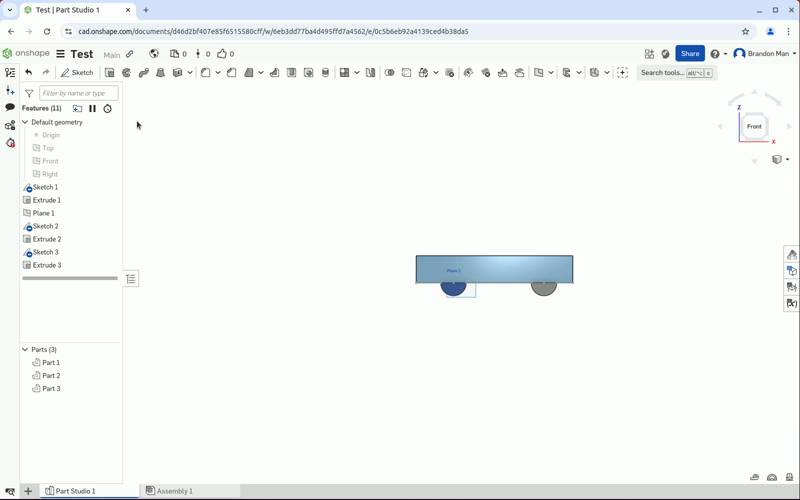
key(shift+7)
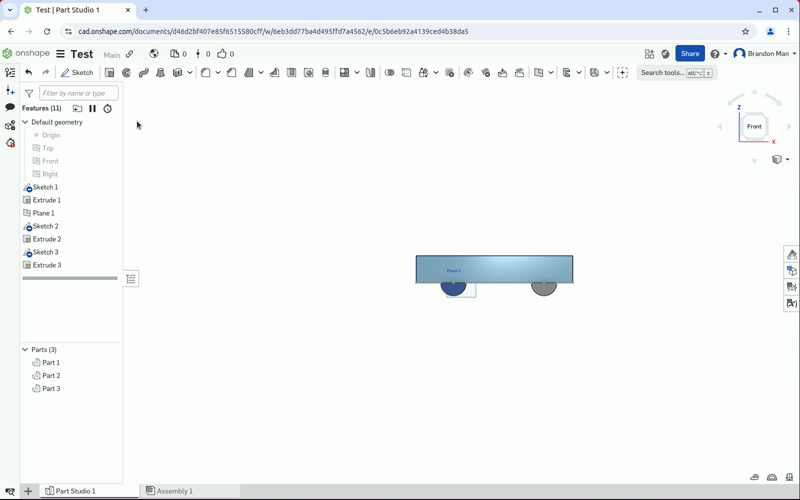
key(left, 2)
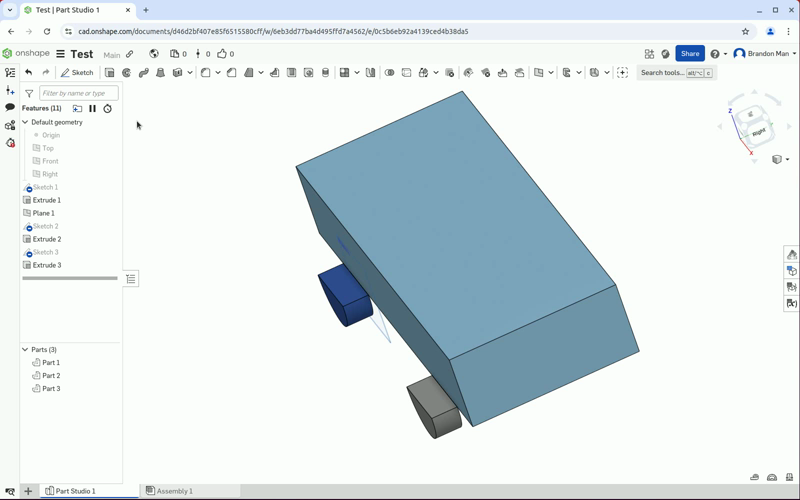
key(down, 2)
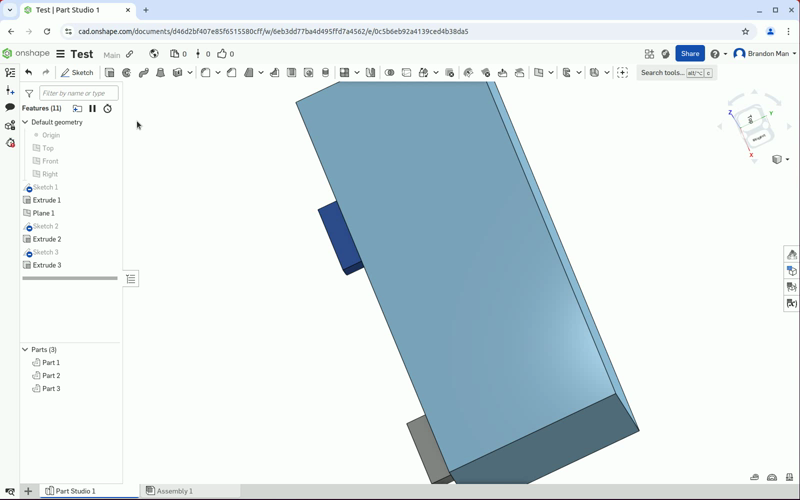
key(up, 2)
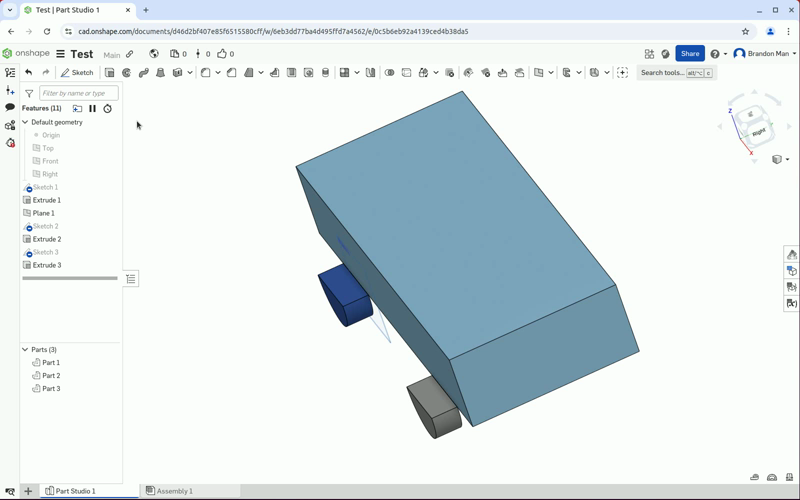
key(right, 2)
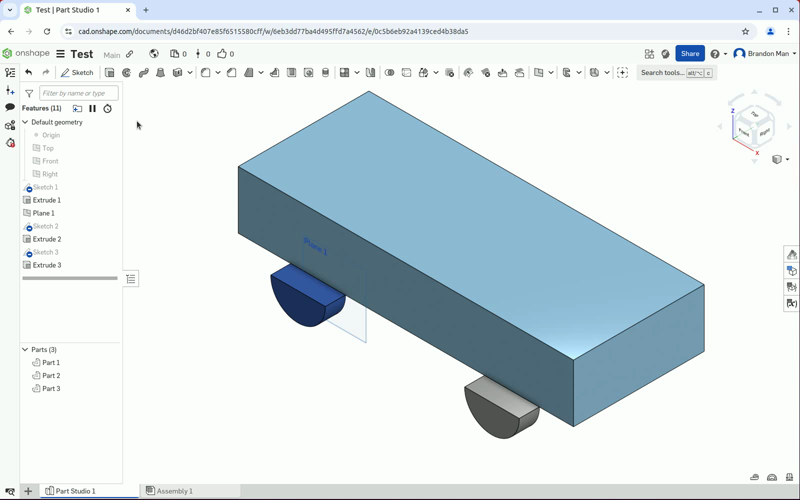
mouse_move(73, 189)
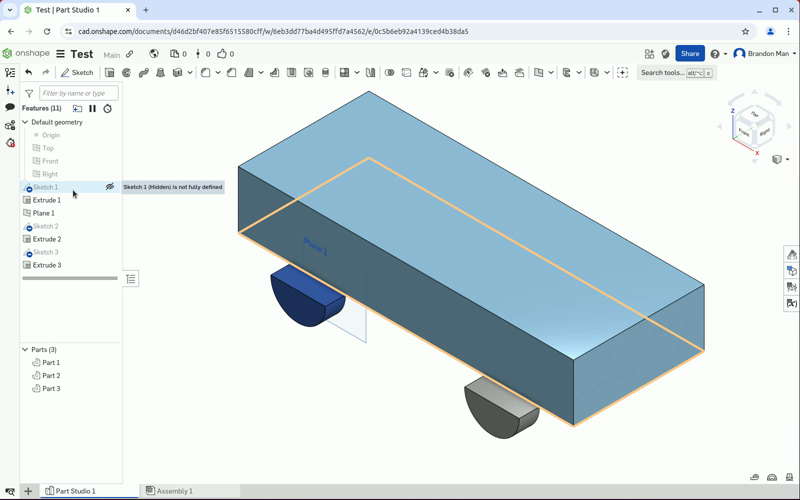
click(73, 189)